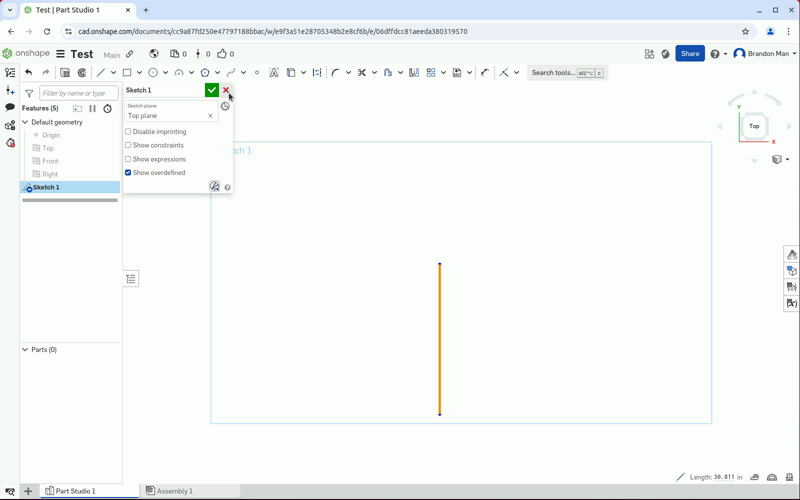
key(shift+h)
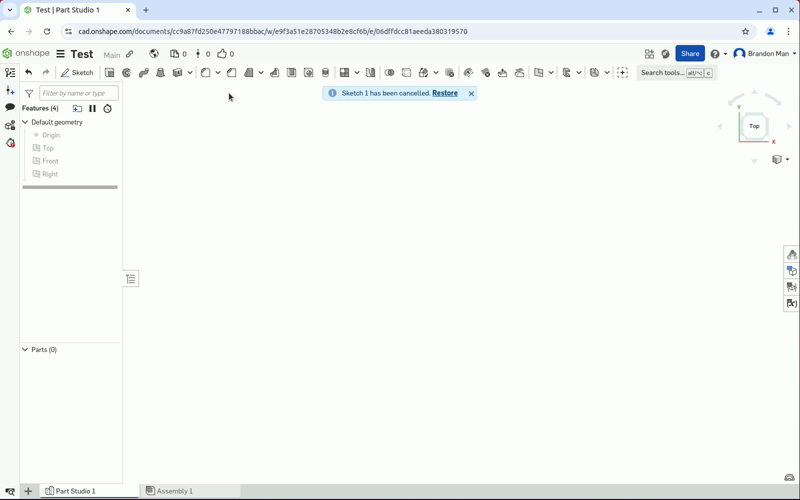
mouse_move(73, 352)
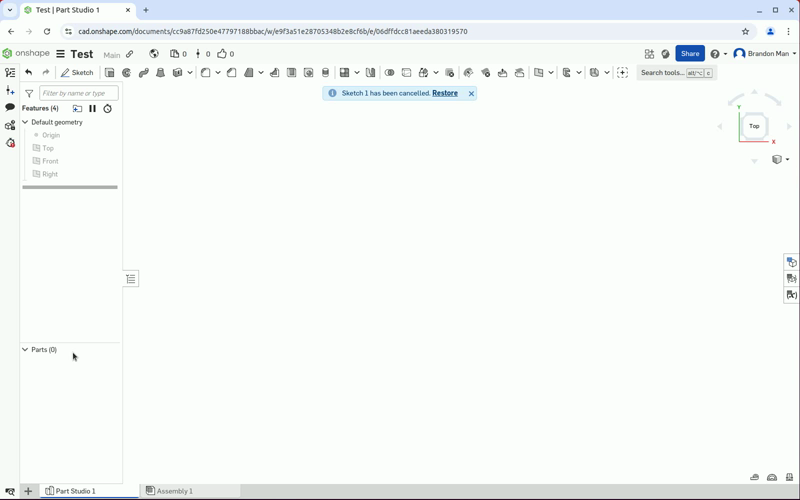
key(y)
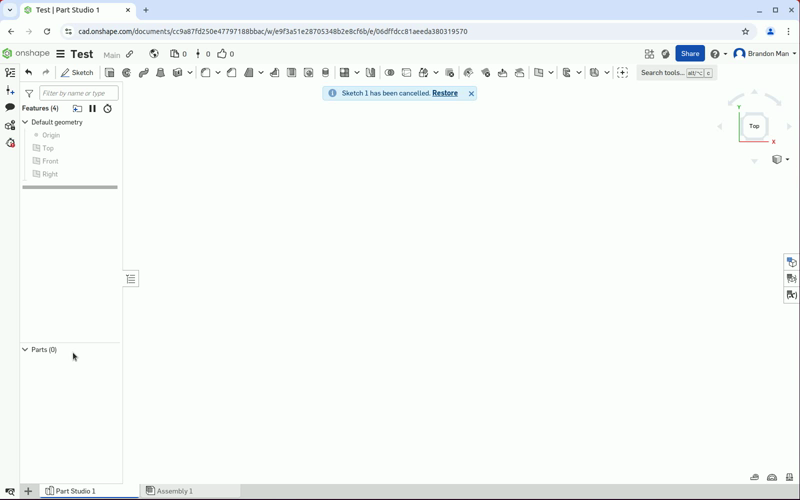
key(shift+p)
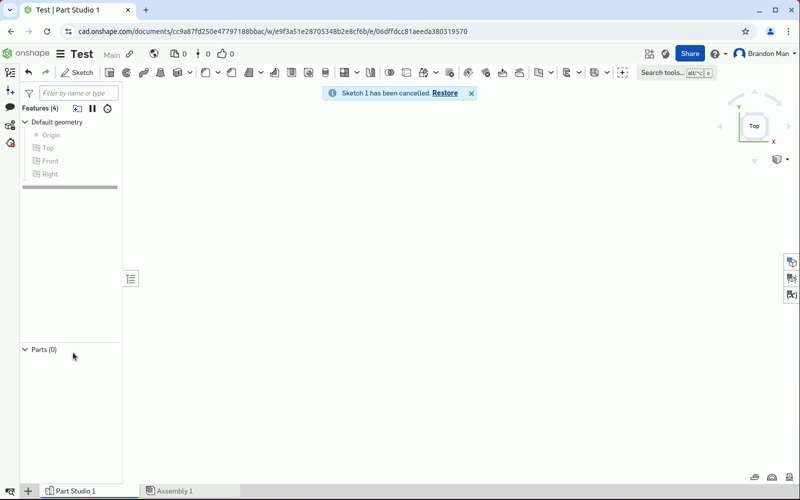
key(space)
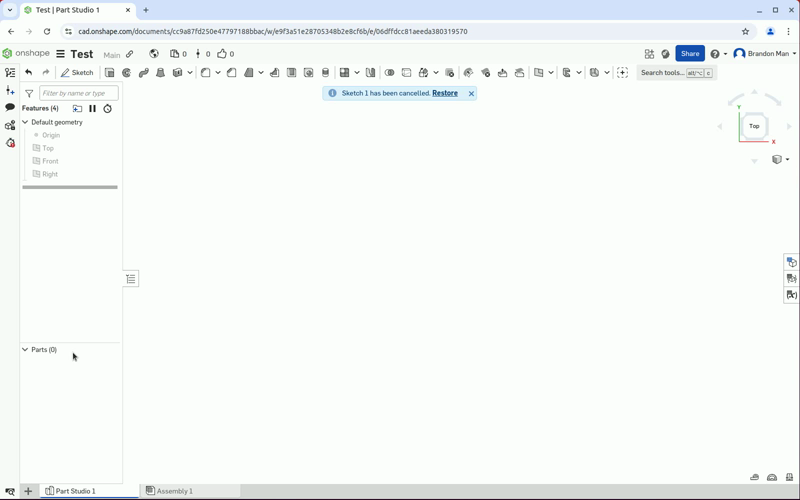
key_down(shift)
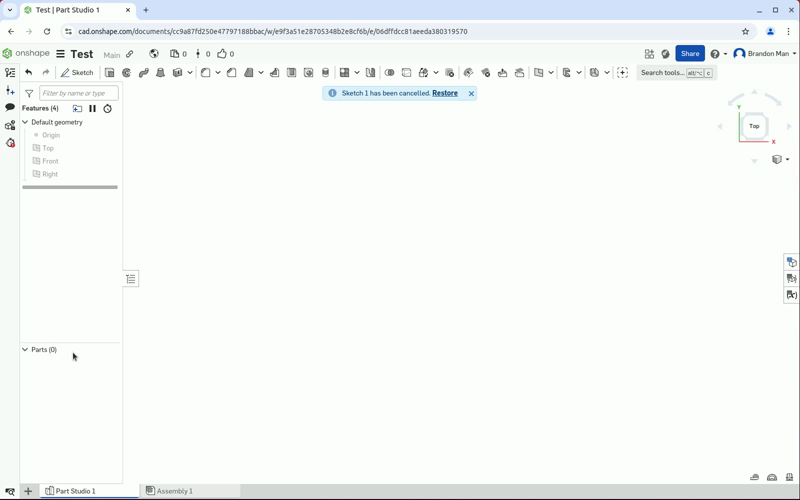
key(up)
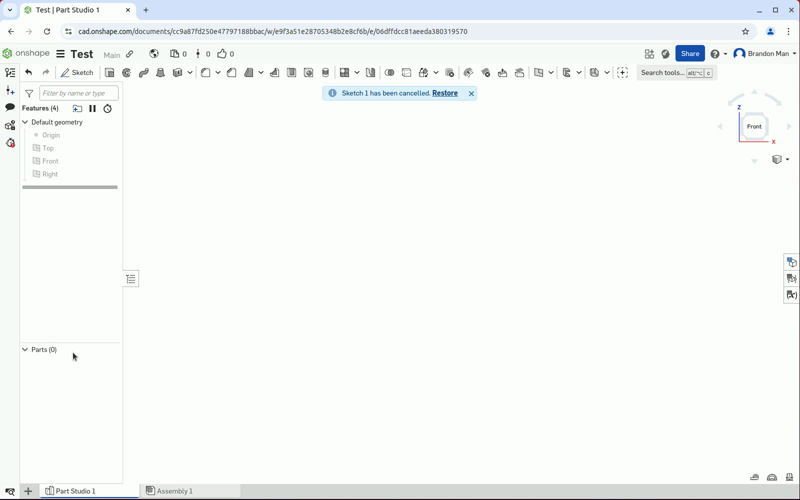
key_up(shift)
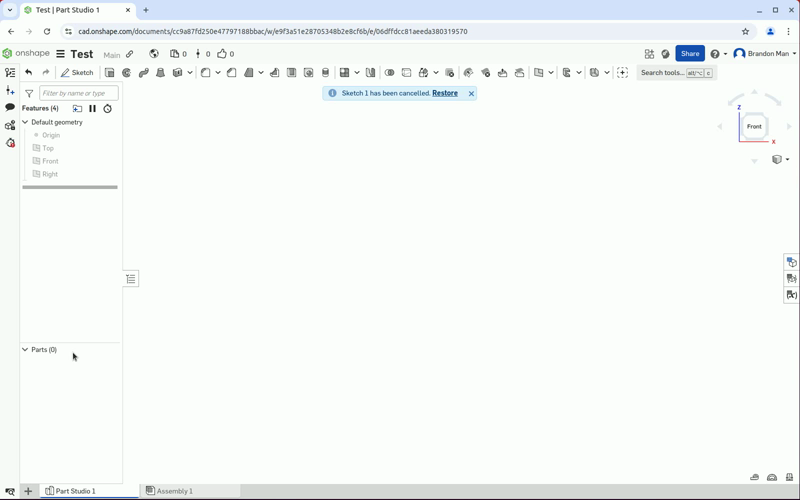
key(space)
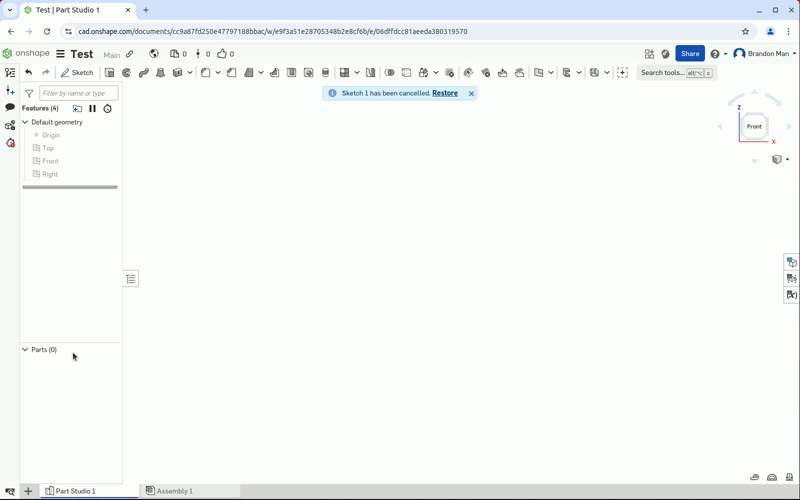
key_down(shift)
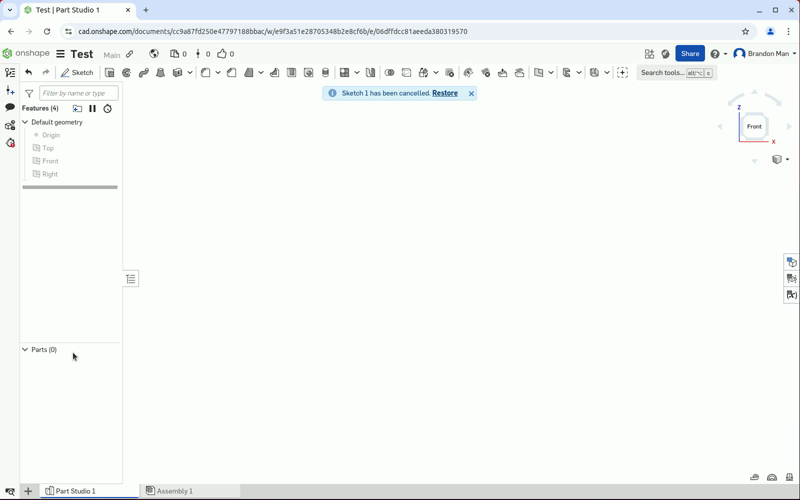
key(left)
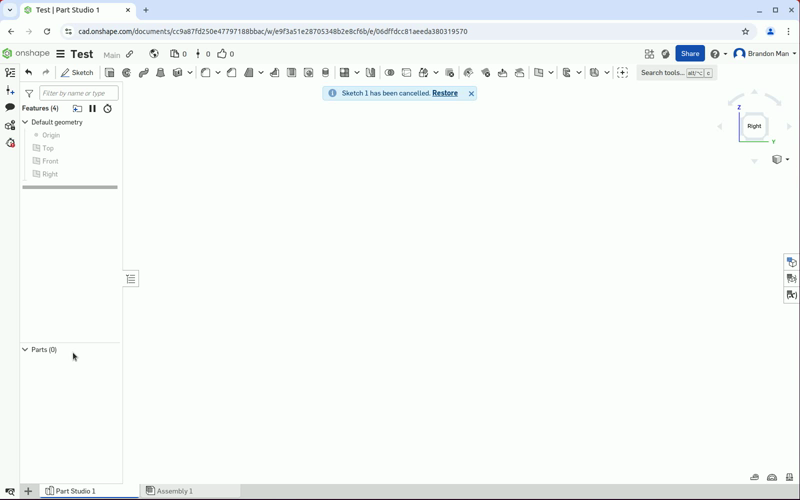
key_up(shift)
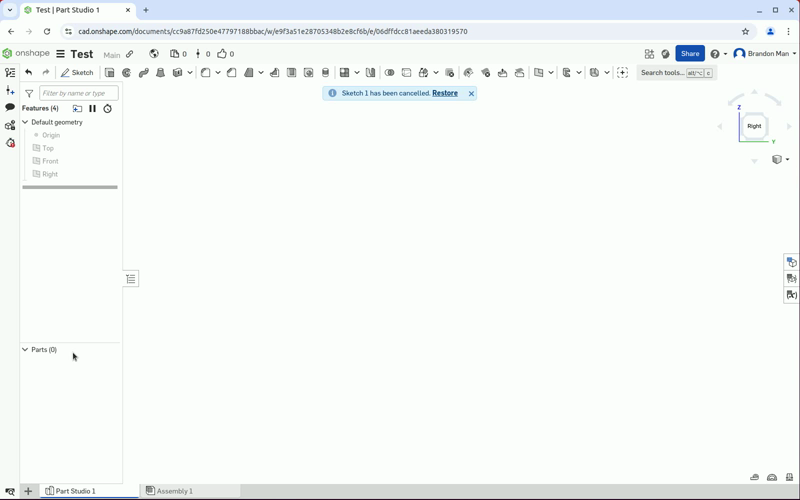
mouse_move(73, 352)
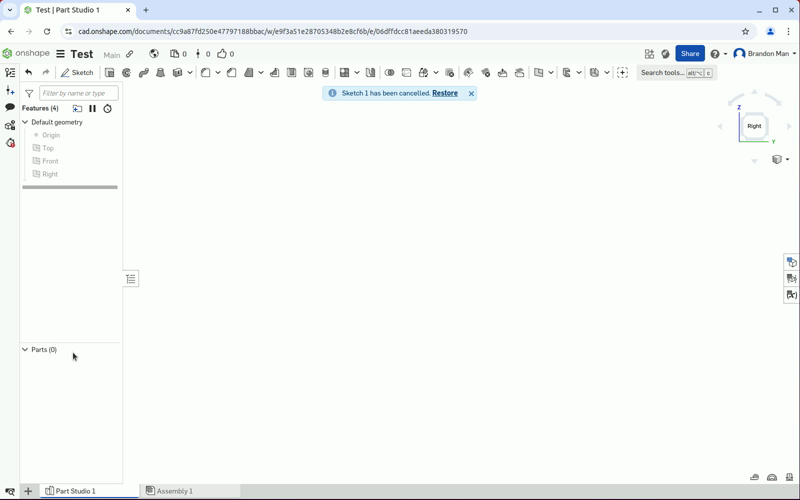
key(shift+y)
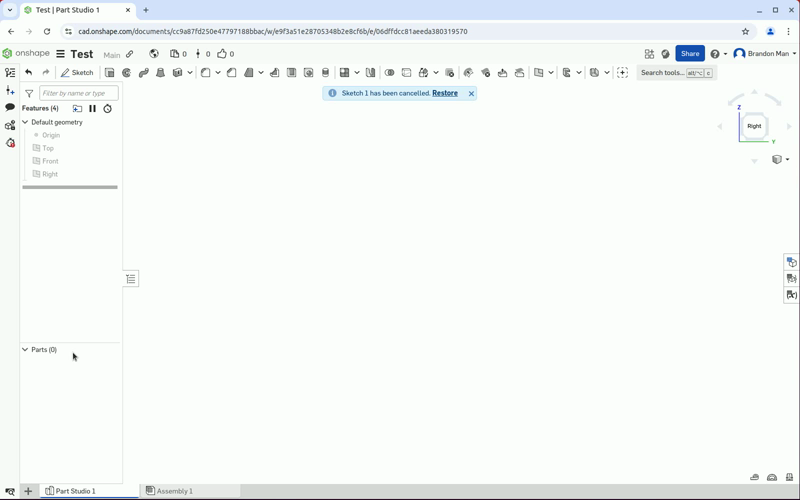
key(shift+s)
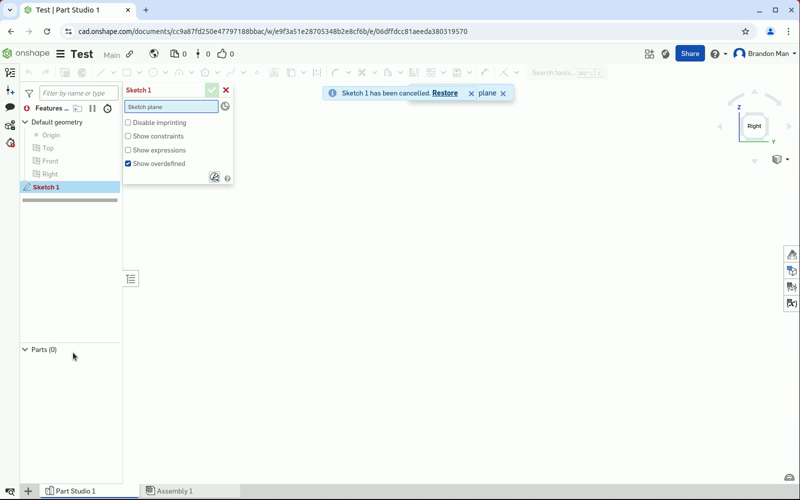
mouse_move(73, 176)
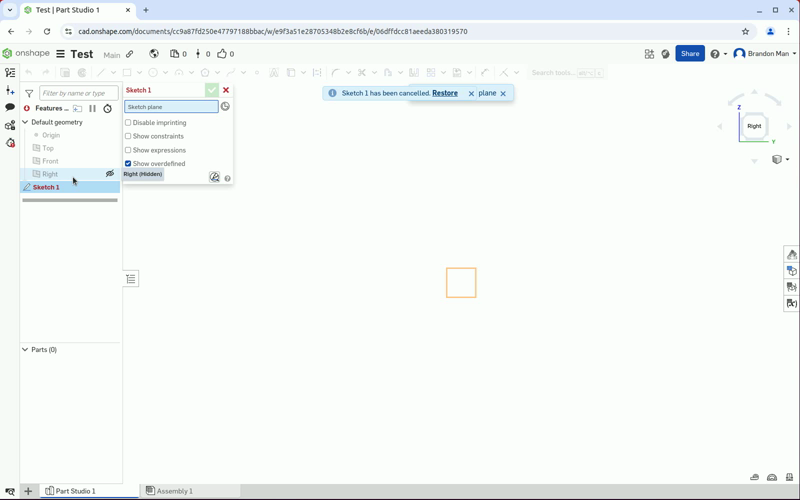
click(73, 176)
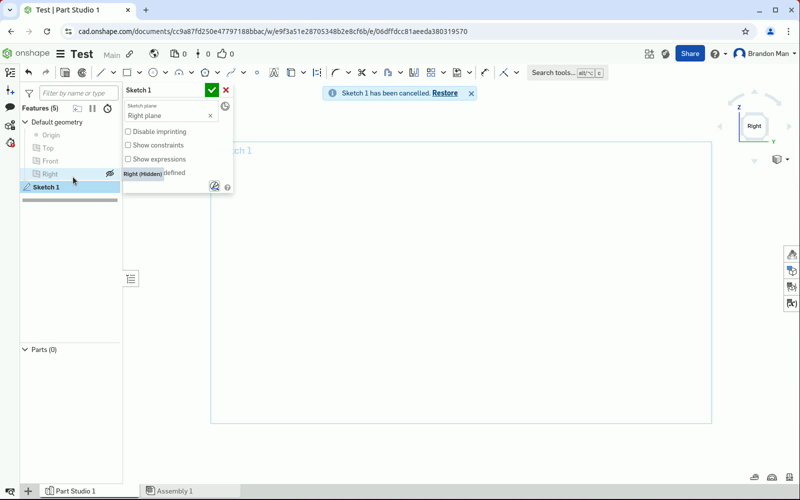
mouse_move(73, 352)
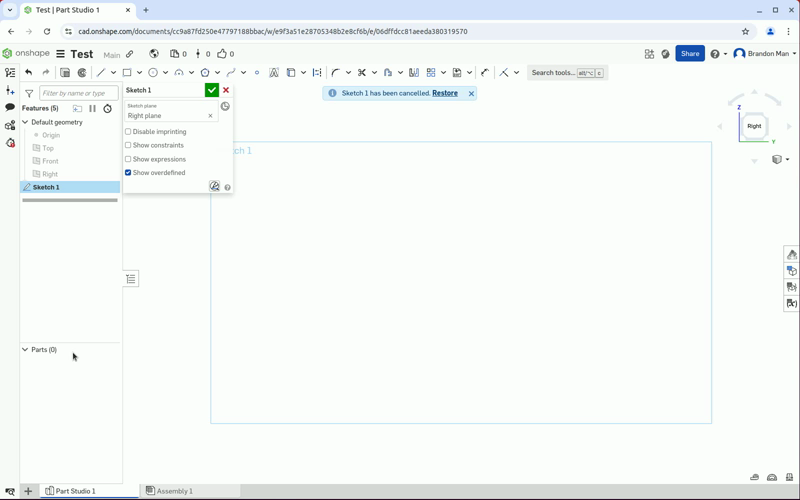
key(y)
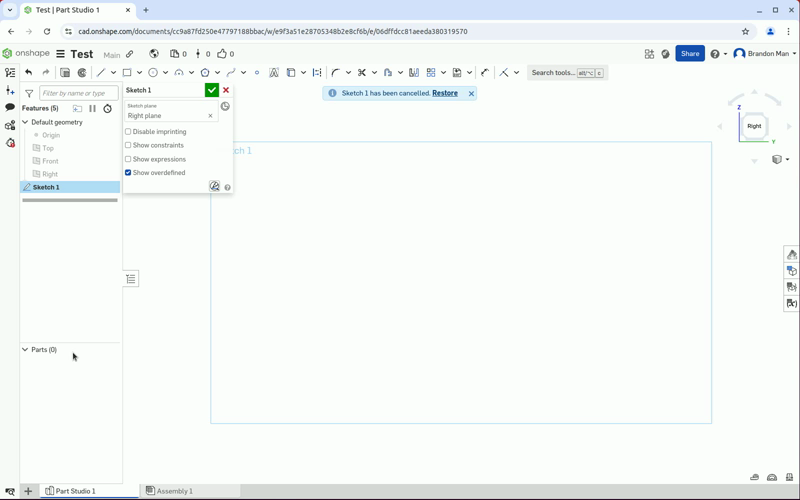
key(c)
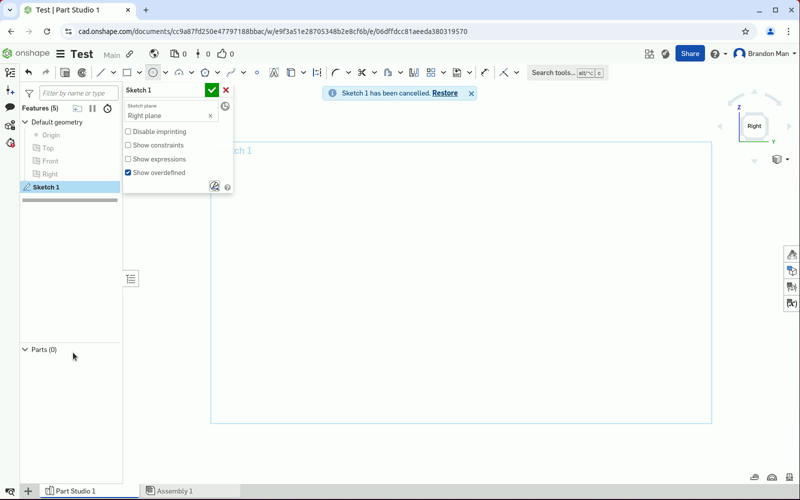
key_down(shift)
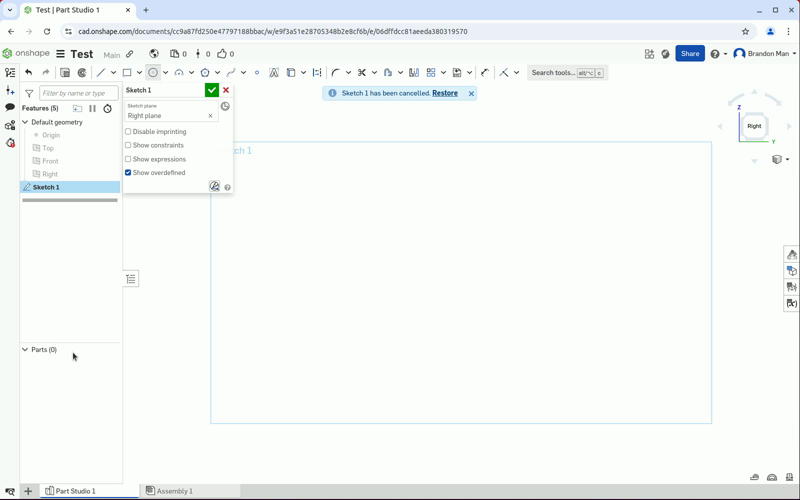
mouse_move(461, 258)
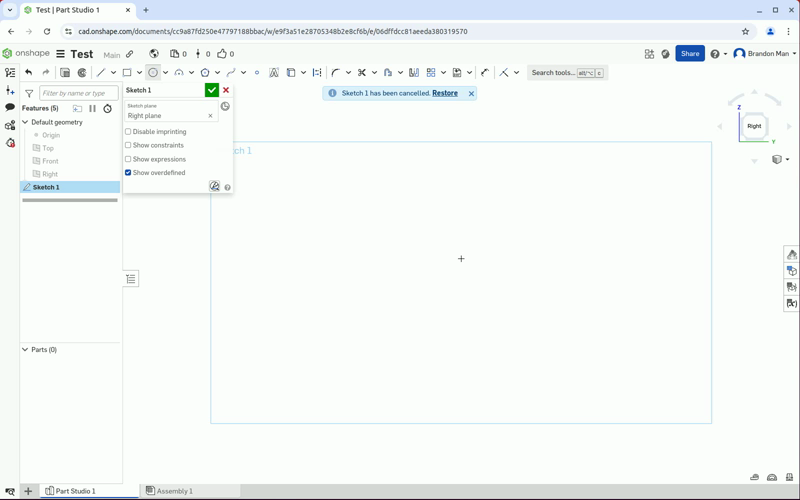
click(461, 258)
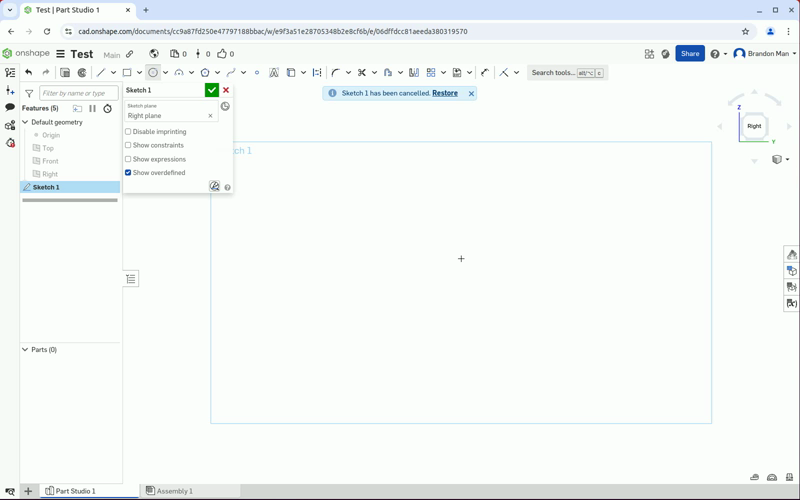
key_up(shift)
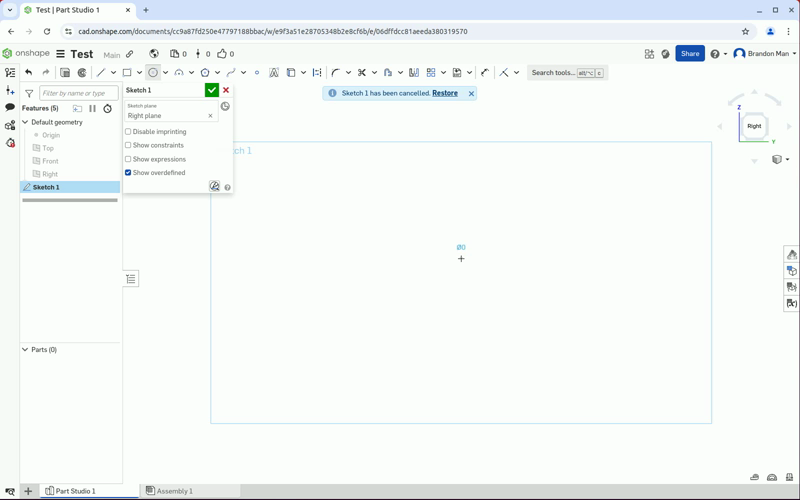
mouse_move(485, 258)
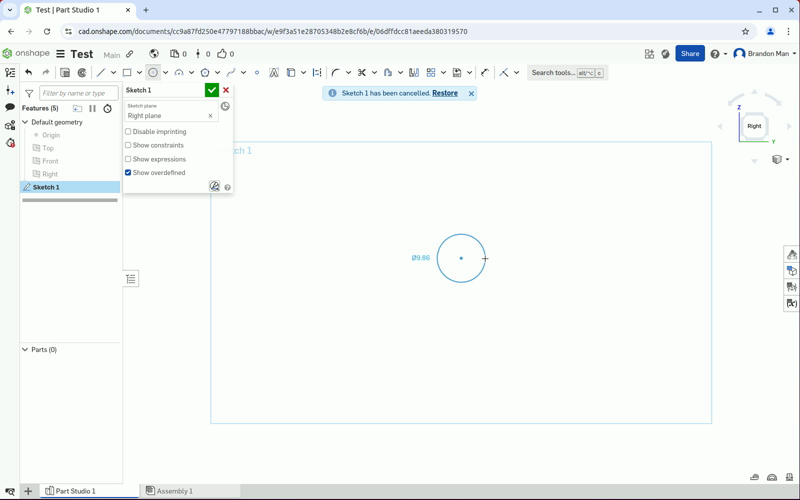
click(485, 258)
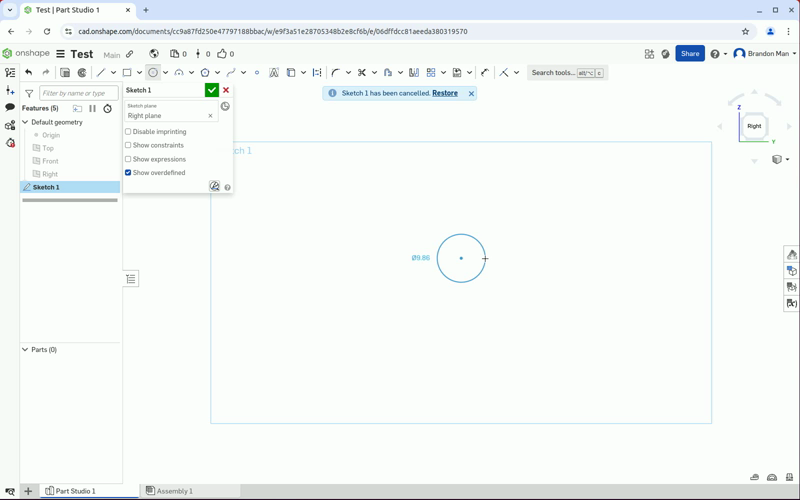
key(esc)
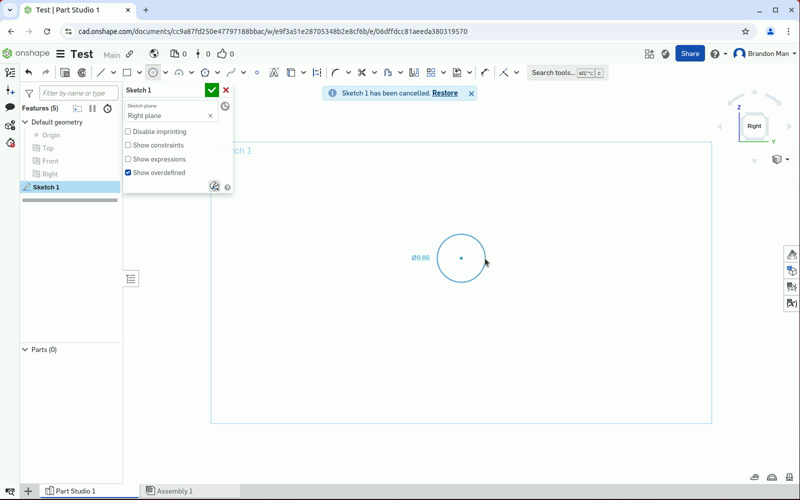
key(c)
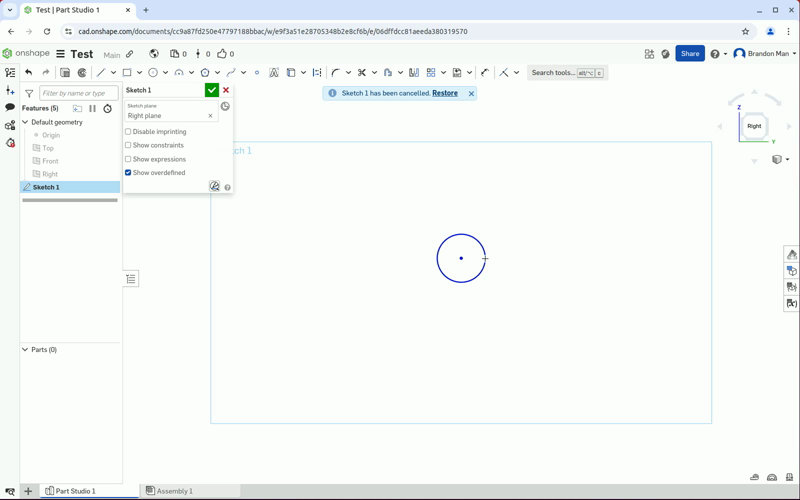
key_down(shift)
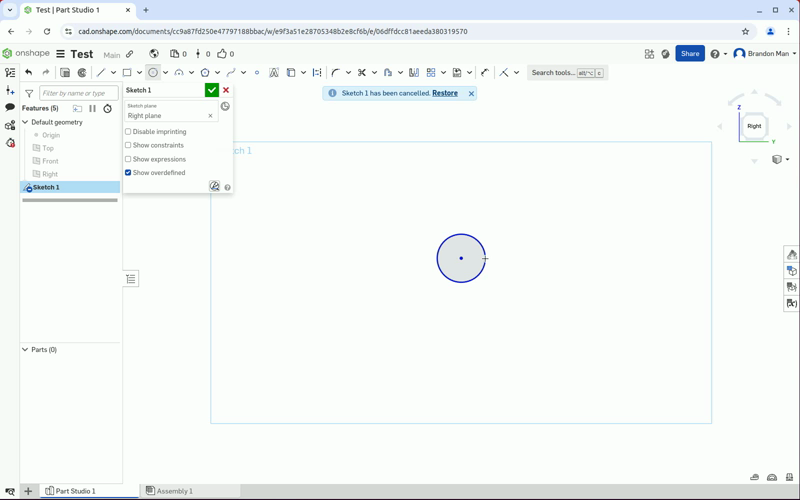
mouse_move(461, 258)
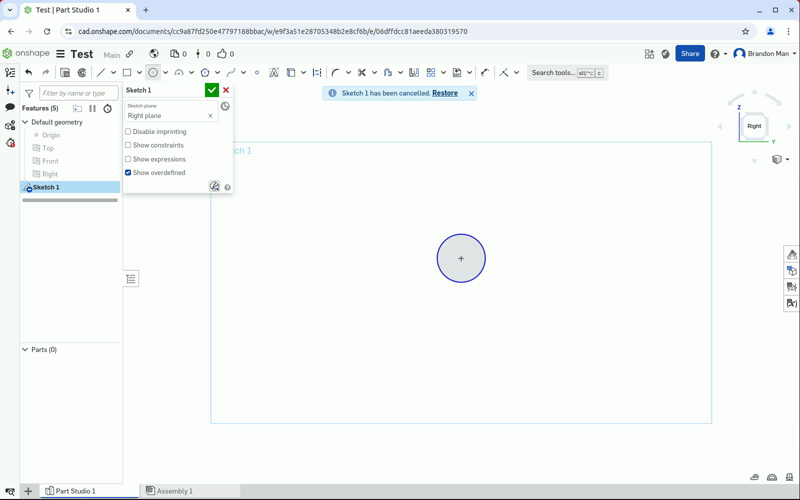
click(461, 258)
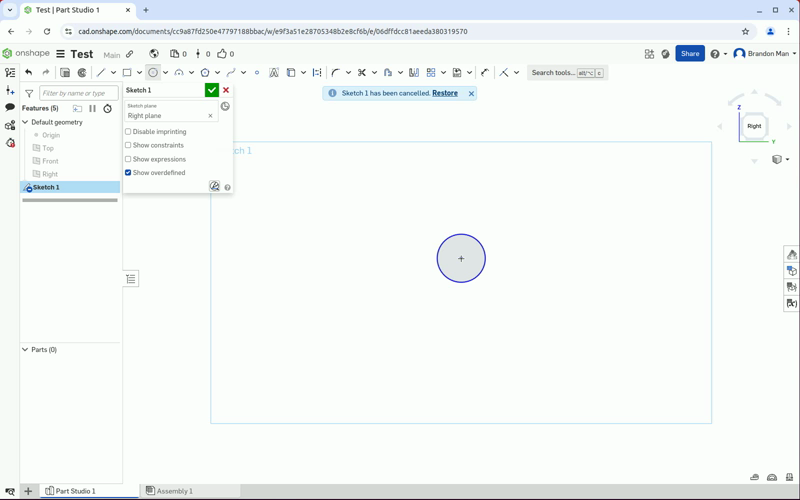
key_up(shift)
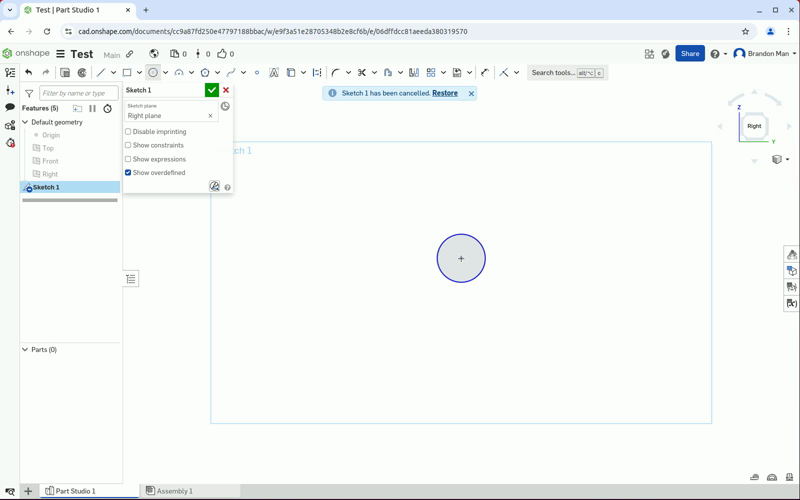
mouse_move(480, 258)
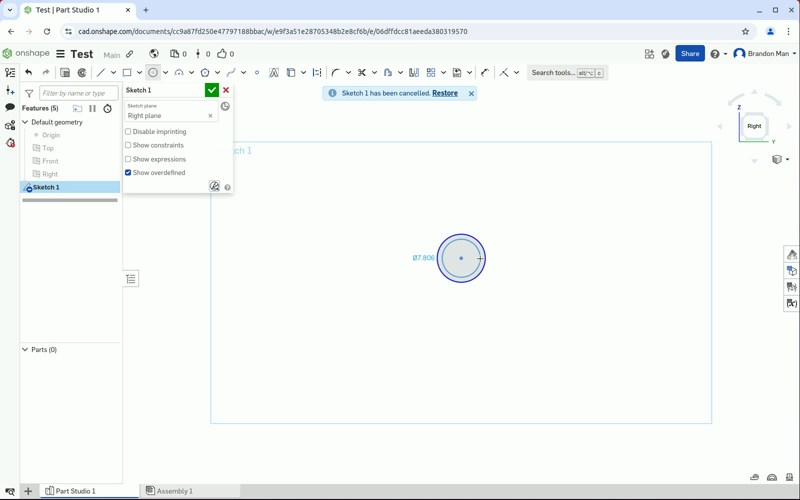
click(480, 258)
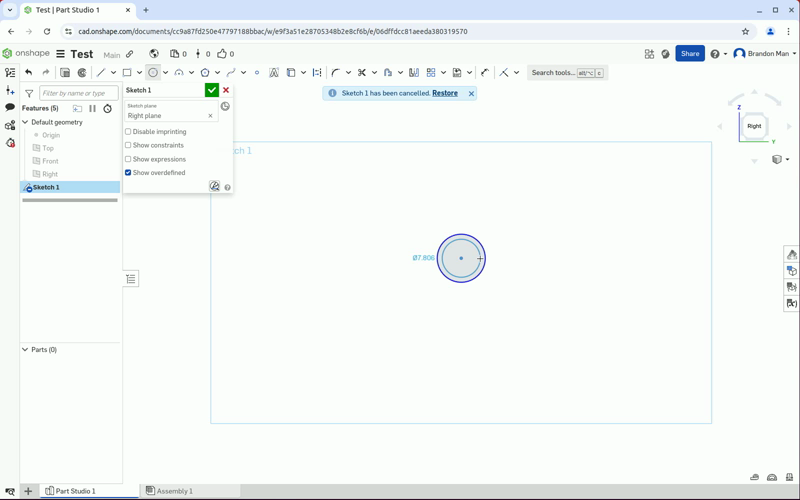
key(esc)
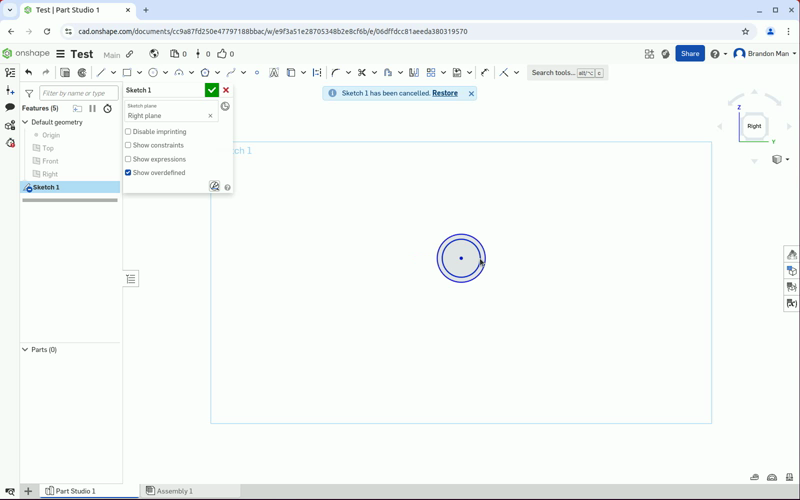
mouse_move(474, 242)
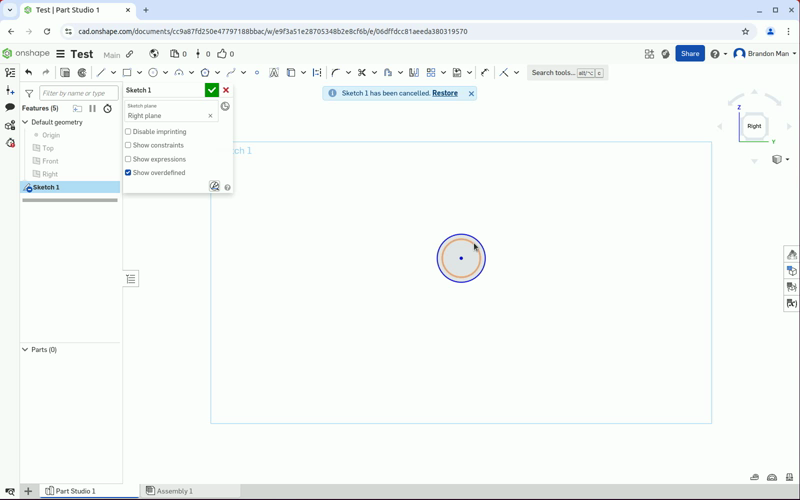
scroll(6)
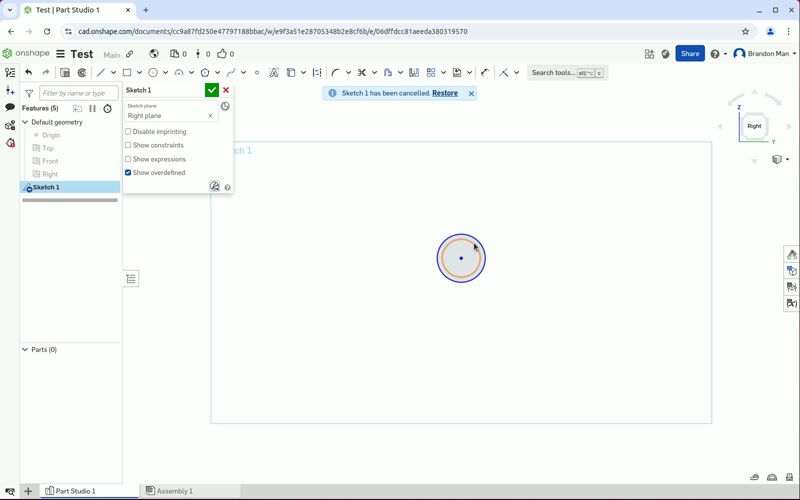
scroll(6)
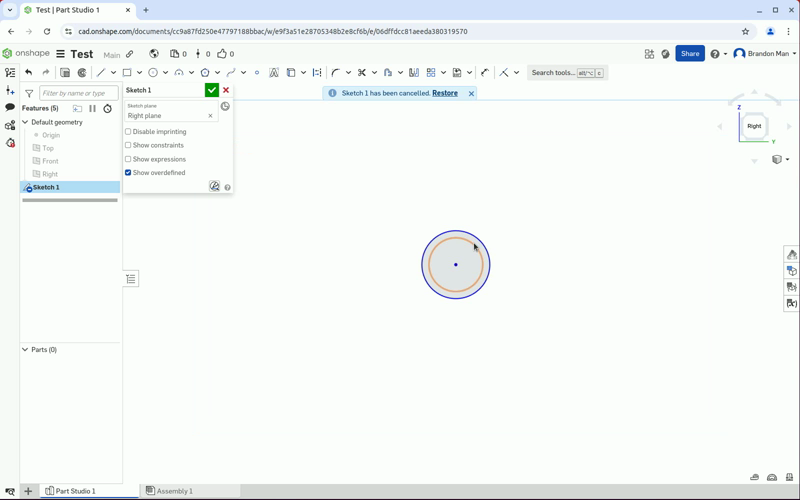
scroll(6)
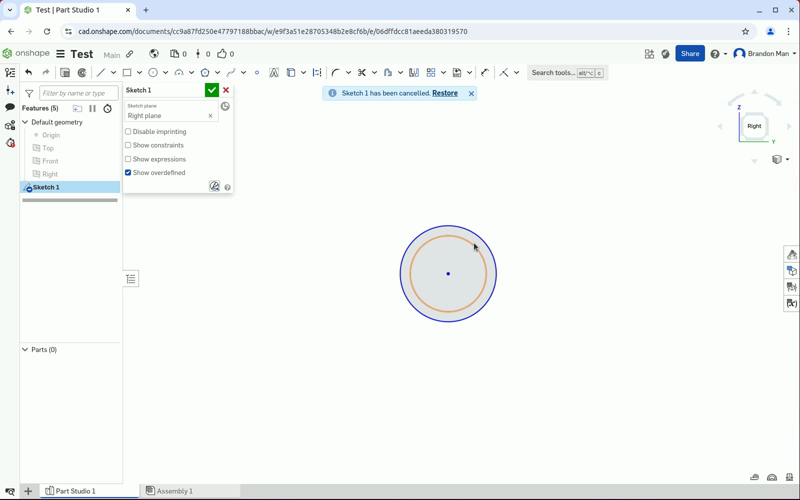
scroll(6)
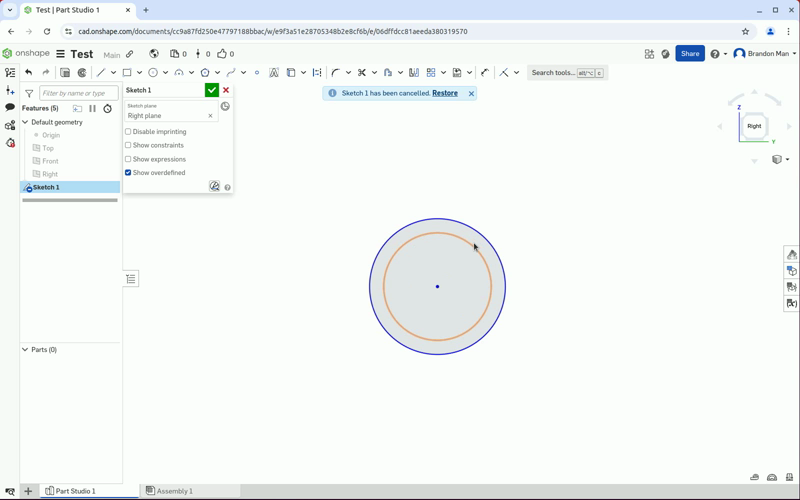
scroll(6)
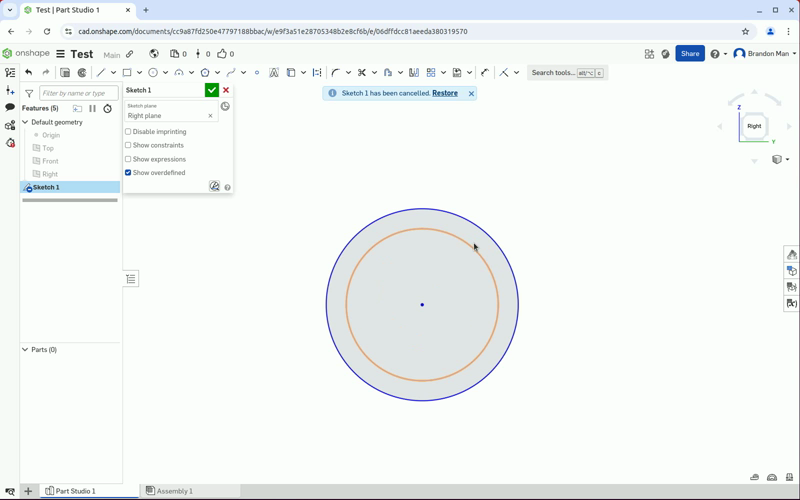
scroll(6)
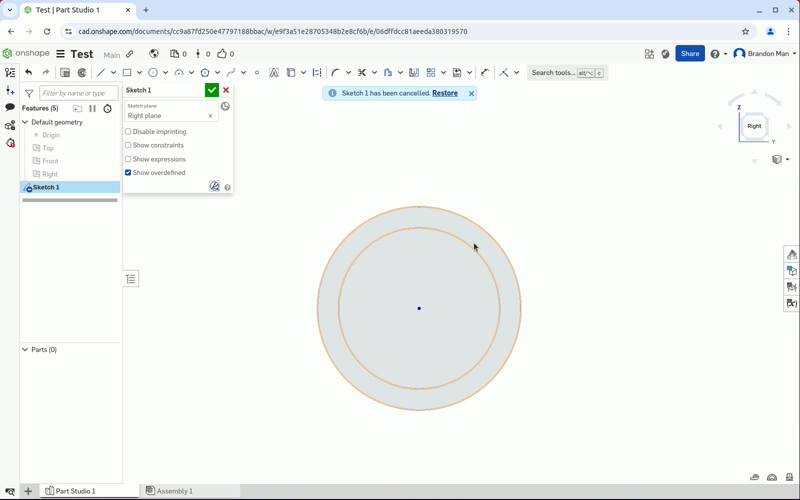
scroll(6)
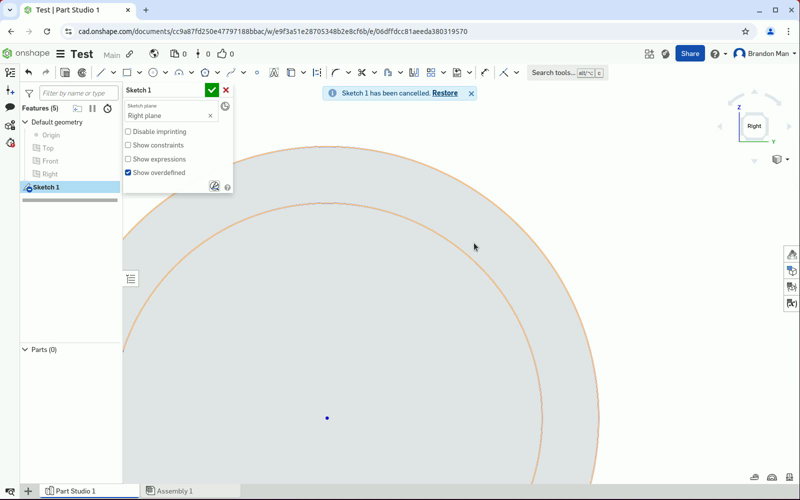
click(474, 242)
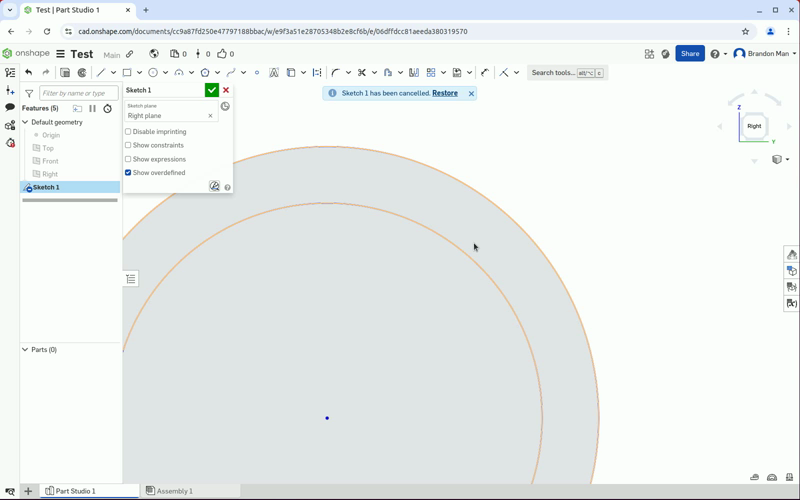
scroll(-6)
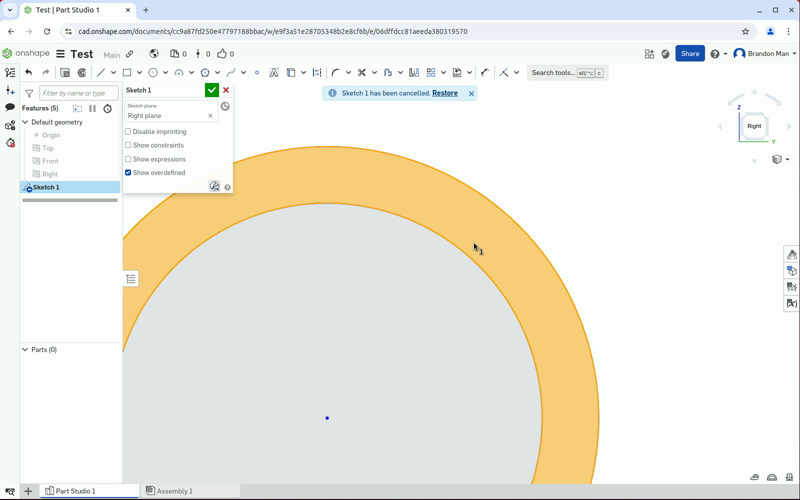
scroll(-6)
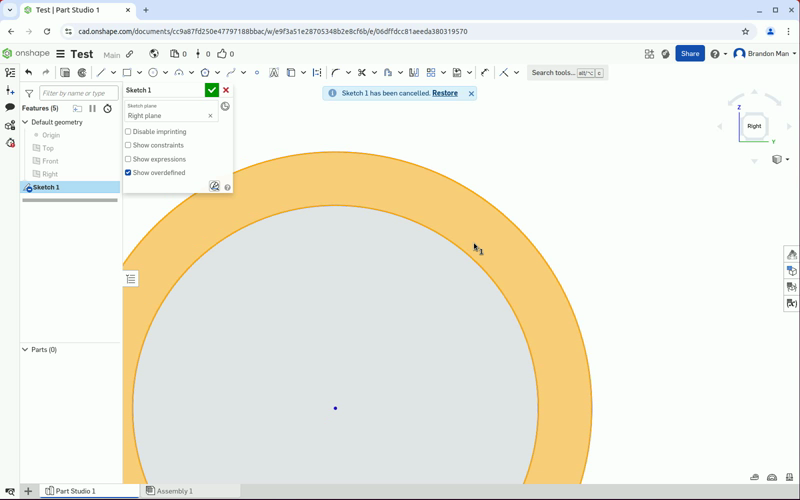
scroll(-6)
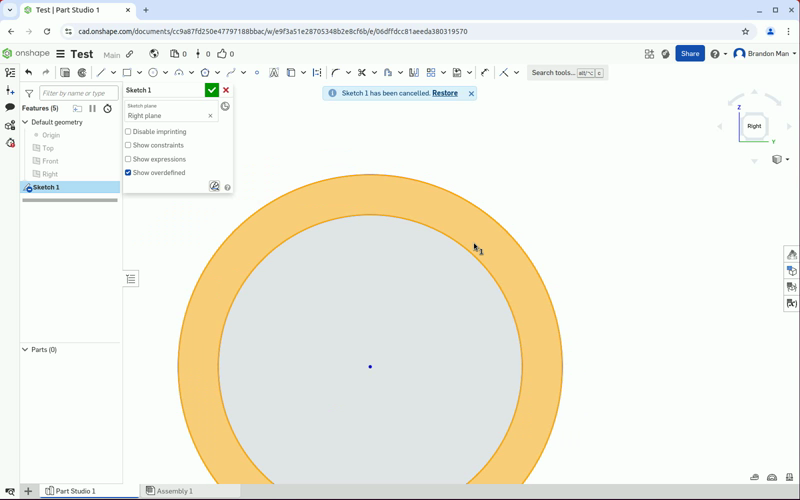
scroll(-6)
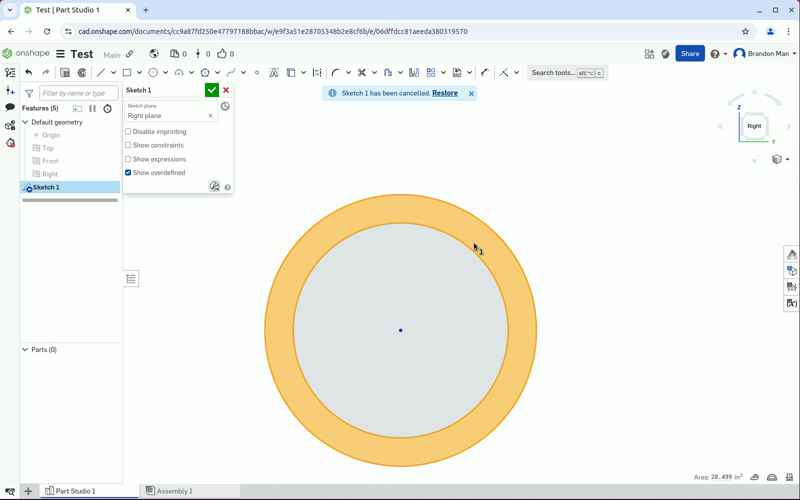
scroll(-6)
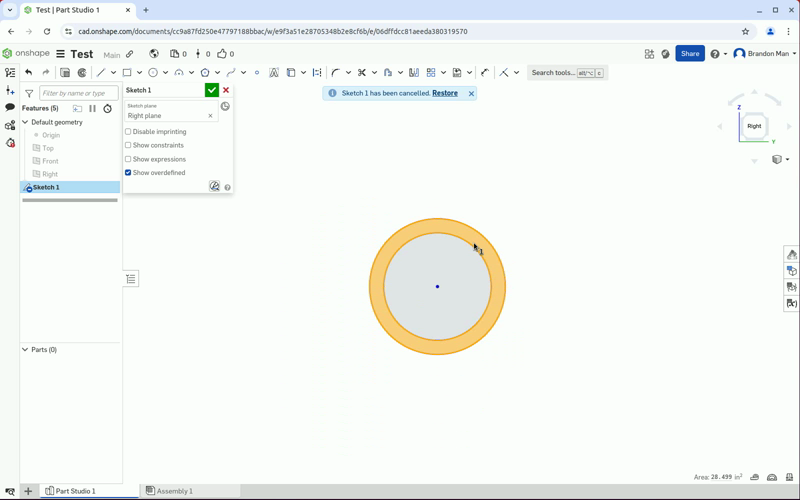
scroll(-6)
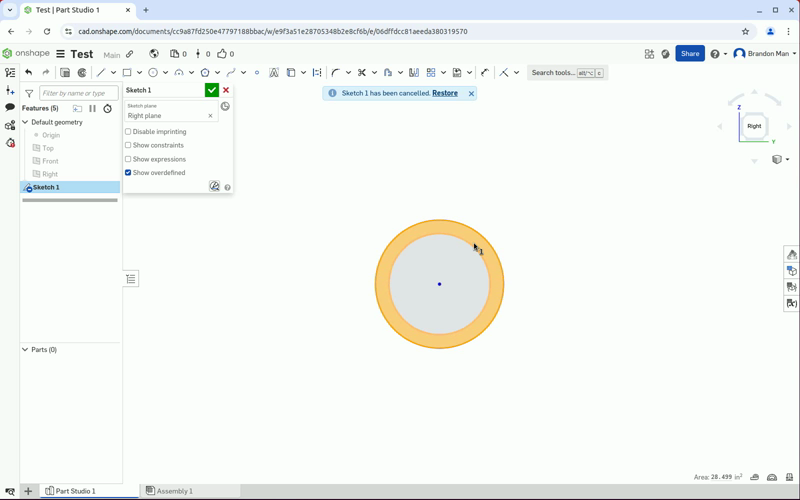
scroll(-6)
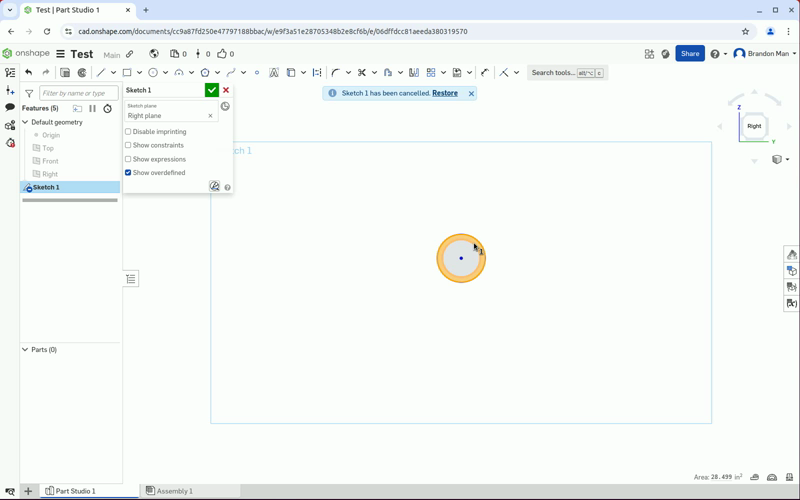
mouse_move(73, 352)
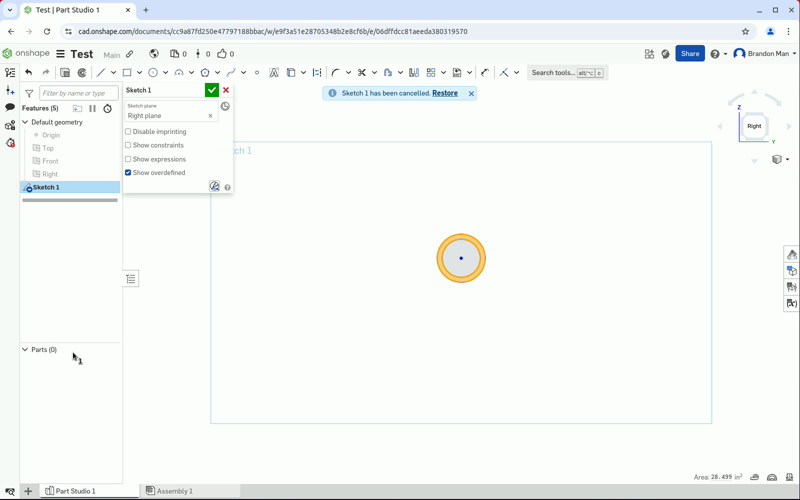
key(shift+y)
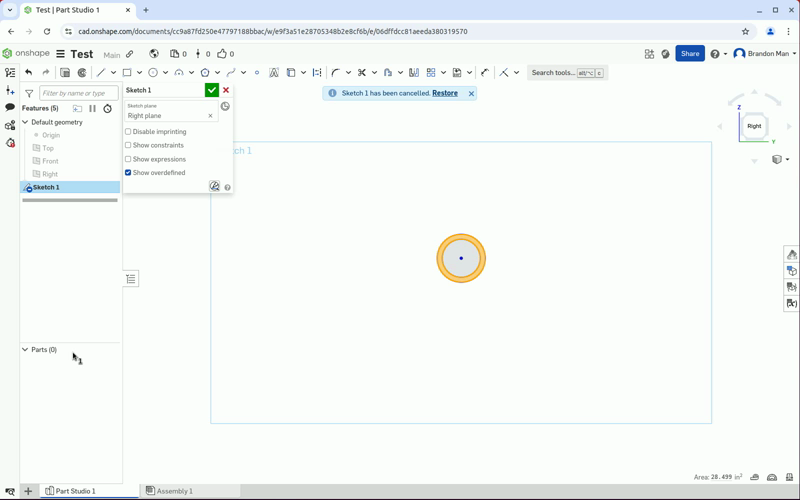
key(shift+e)
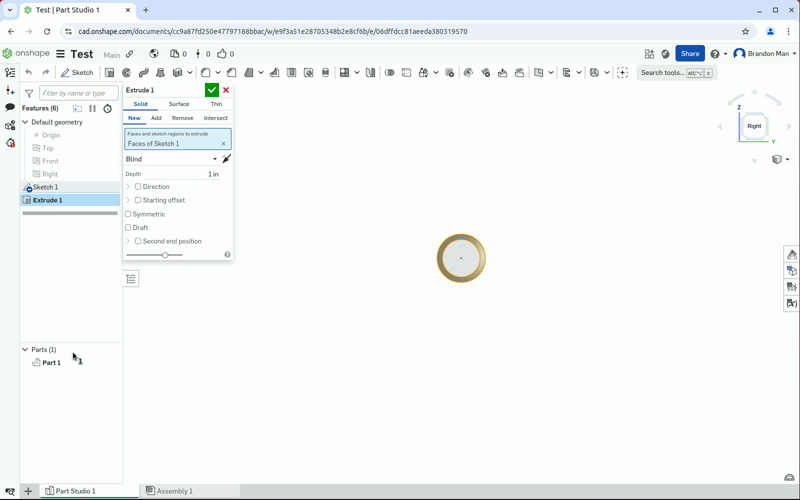
mouse_move(143, 106)
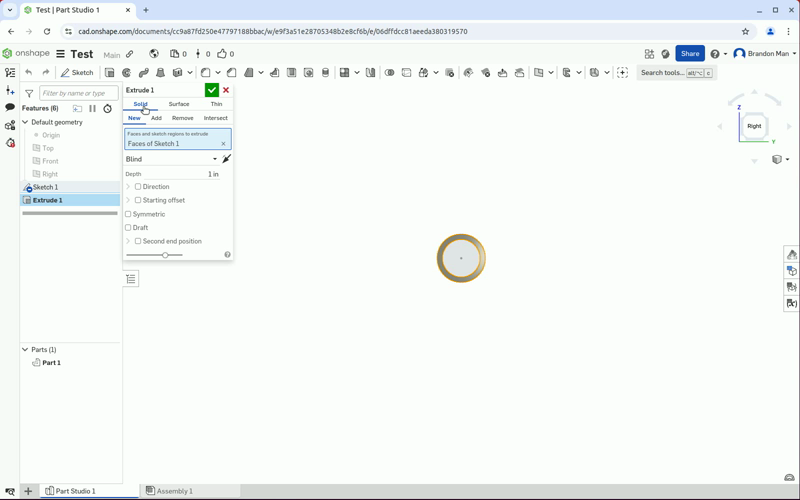
click(143, 106)
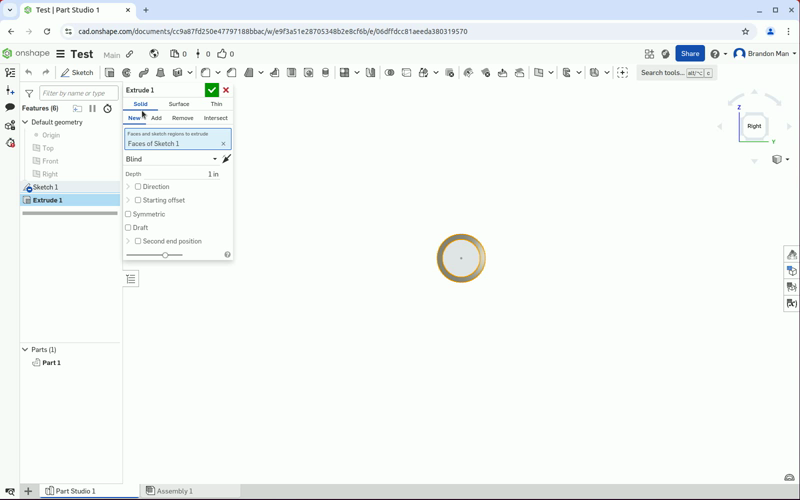
mouse_move(137, 120)
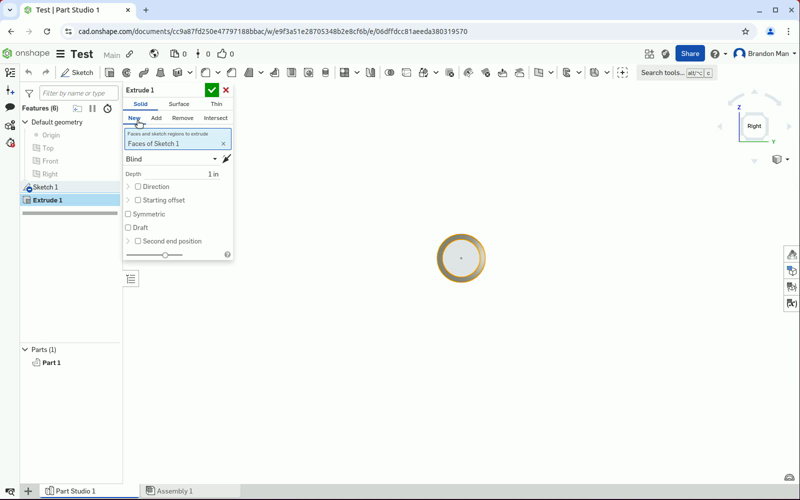
click(137, 120)
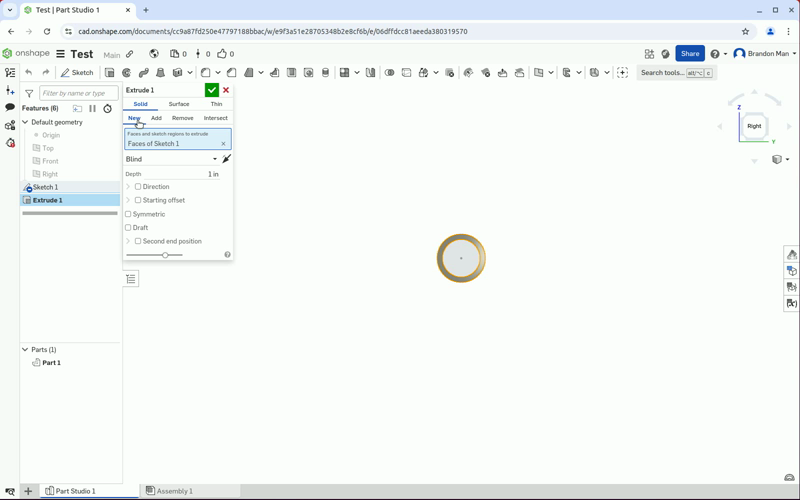
key(tab, 4)
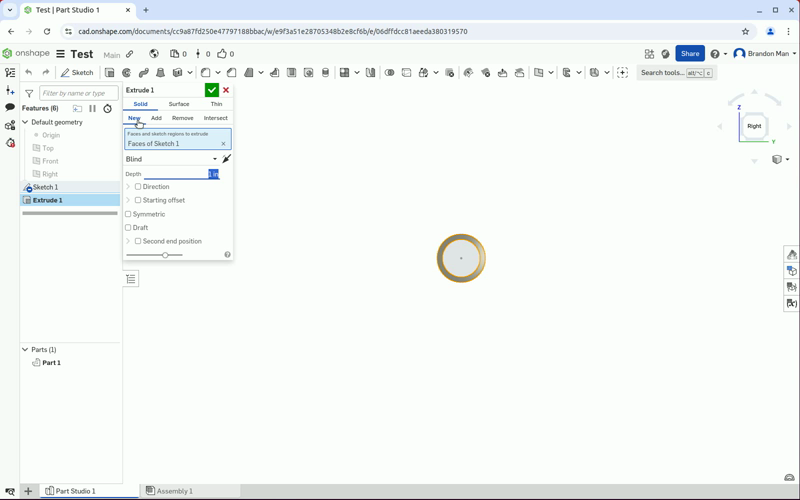
text(23.108)
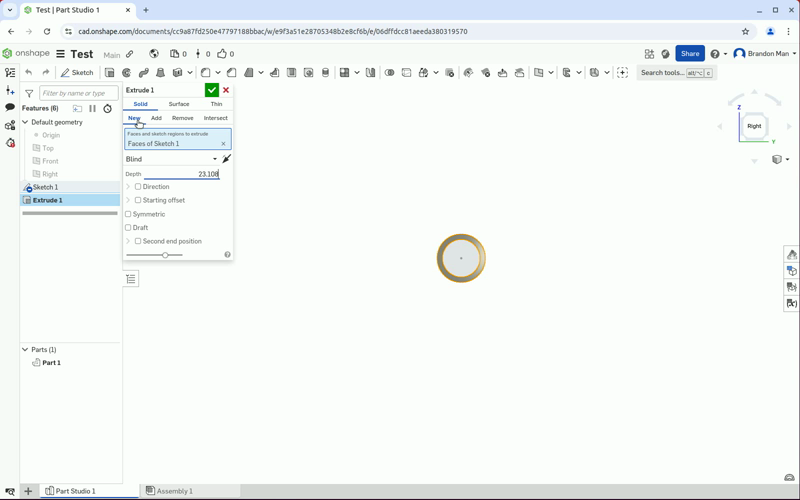
key(enter)
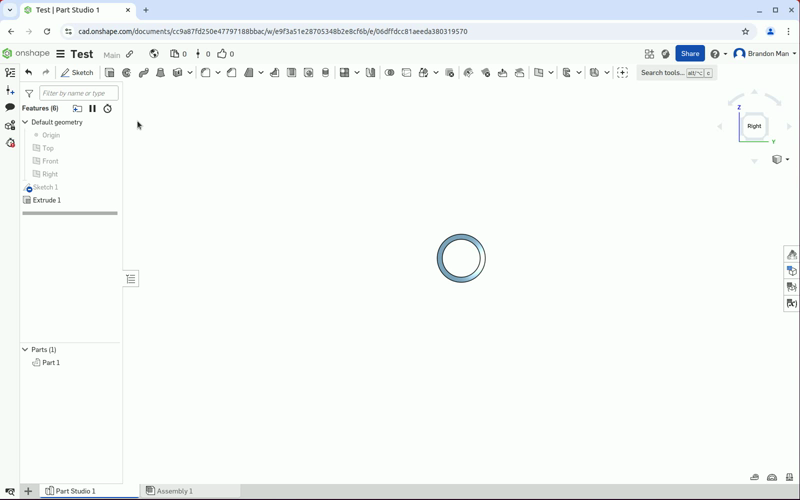
key(shift+h)
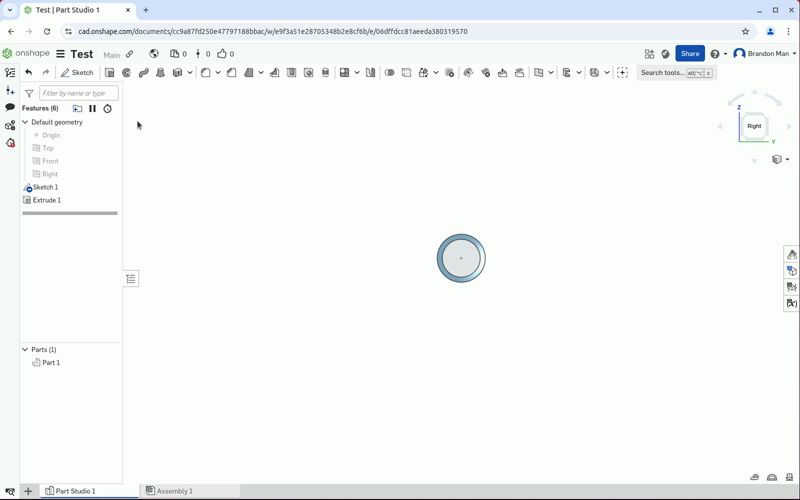
key(shift+h)
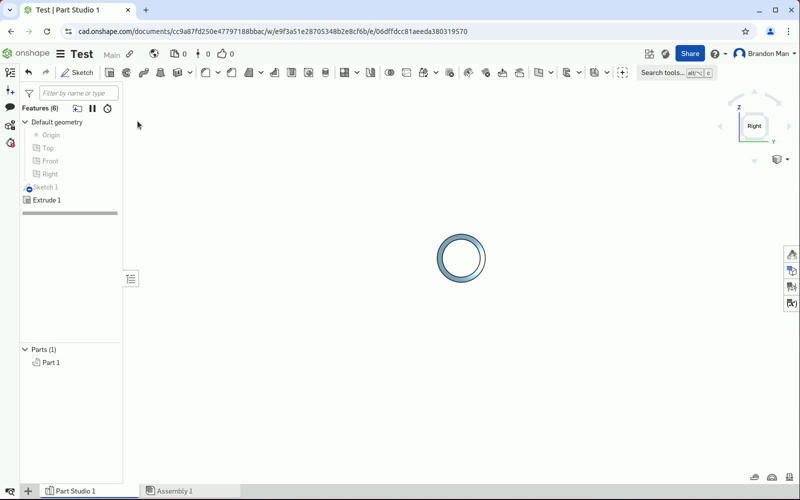
mouse_move(73, 189)
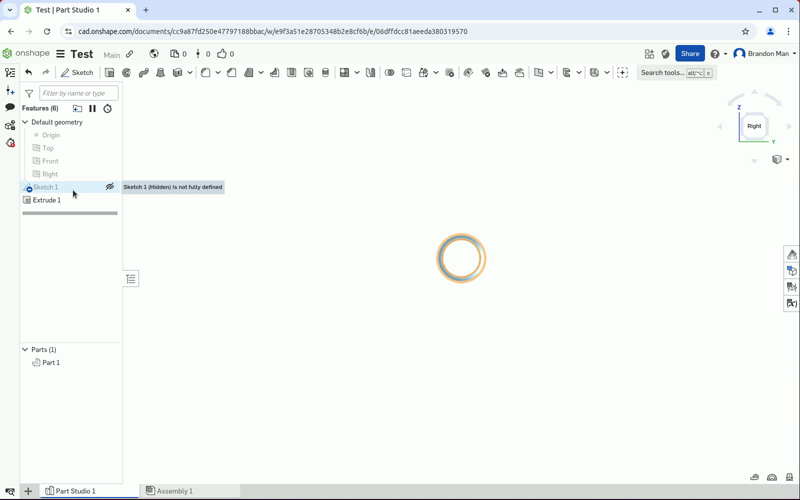
click(73, 189)
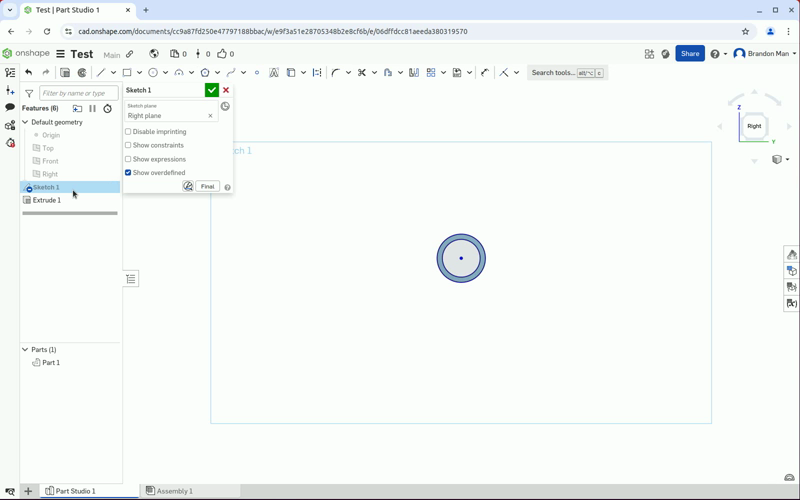
mouse_move(229, 92)
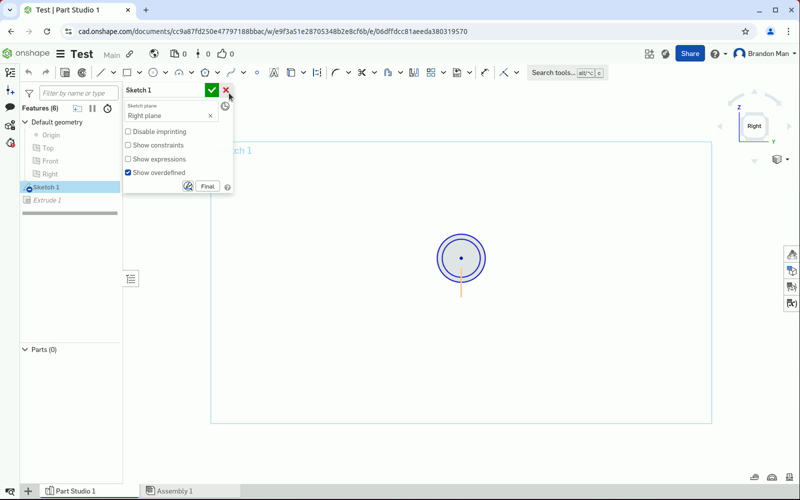
click(229, 92)
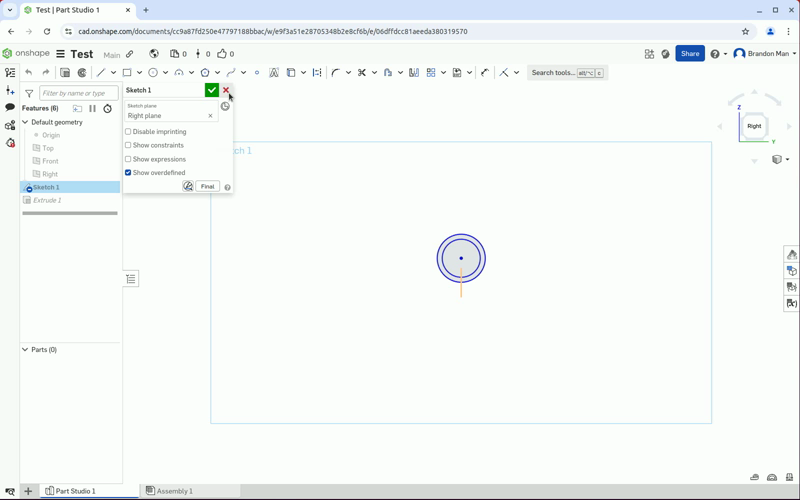
key(shift+s)
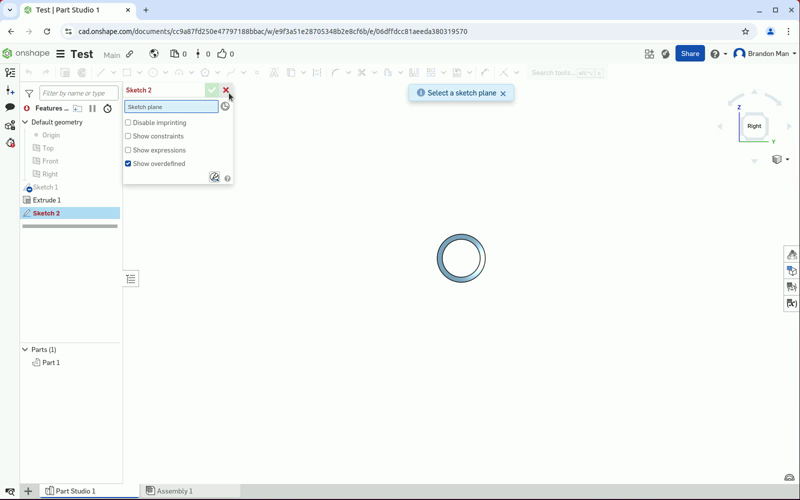
mouse_move(73, 176)
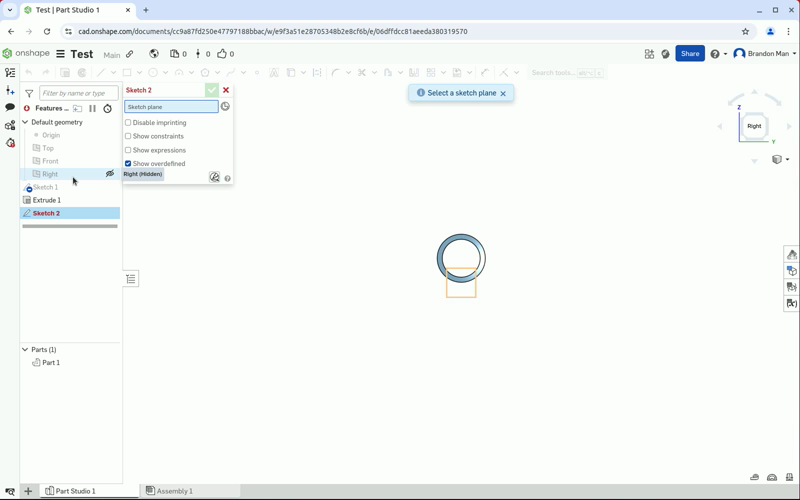
click(73, 176)
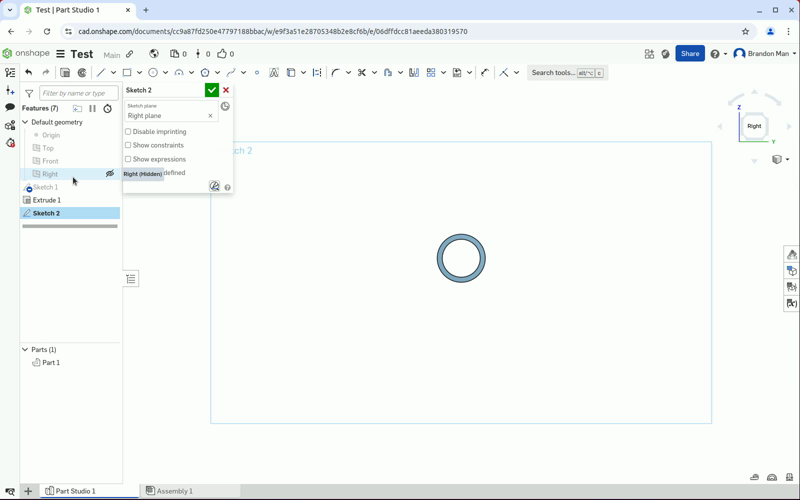
mouse_move(73, 352)
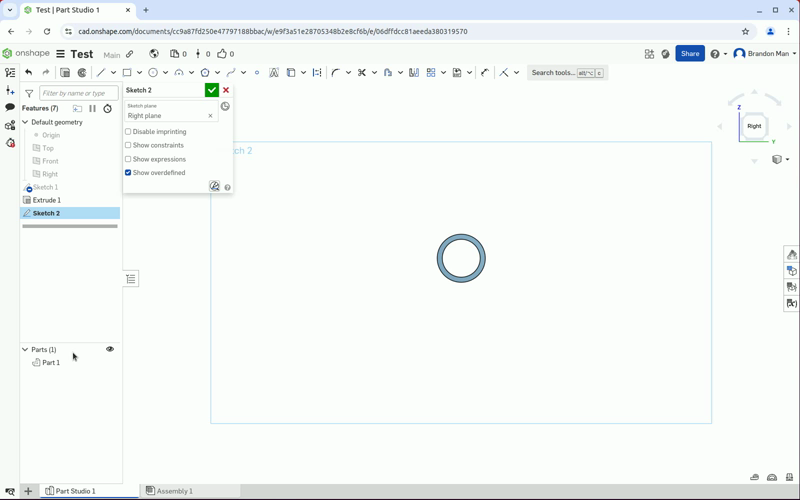
key(y)
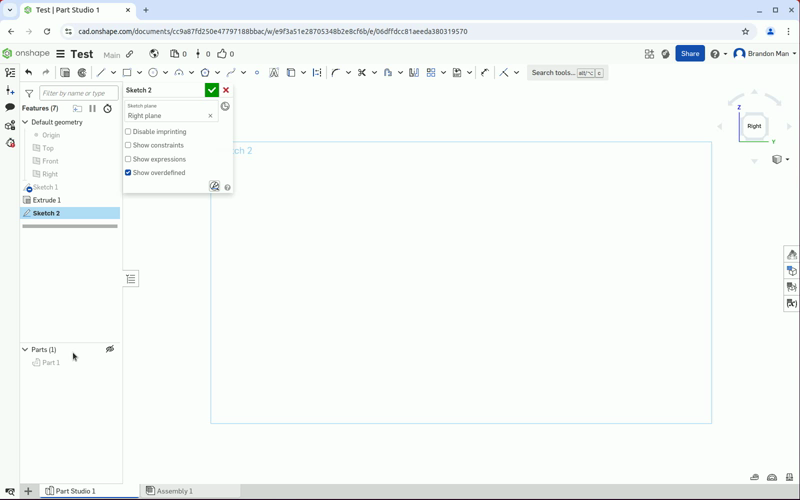
key(l)
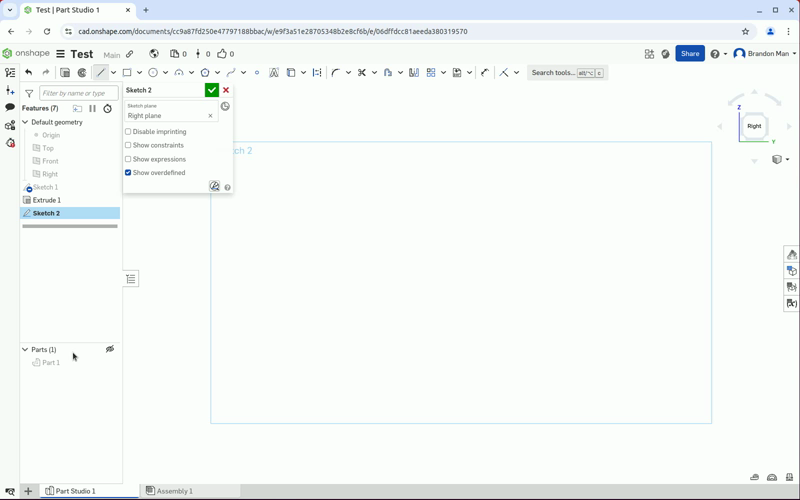
key_down(shift)
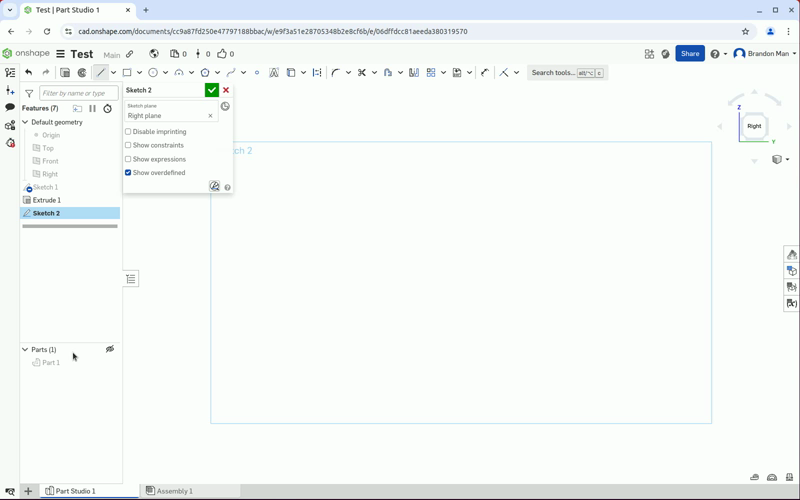
mouse_move(419, 321)
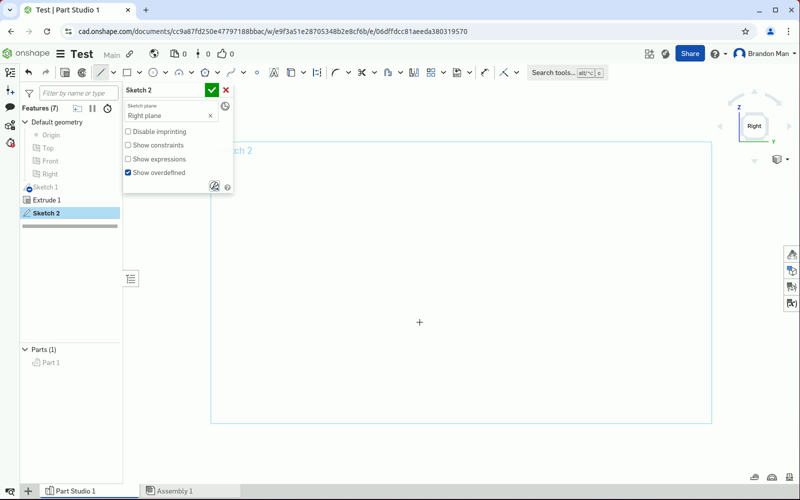
click(419, 321)
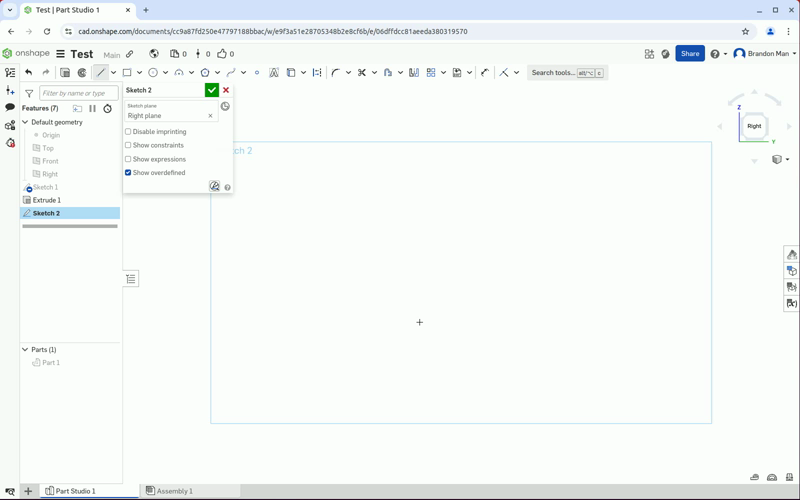
key_up(shift)
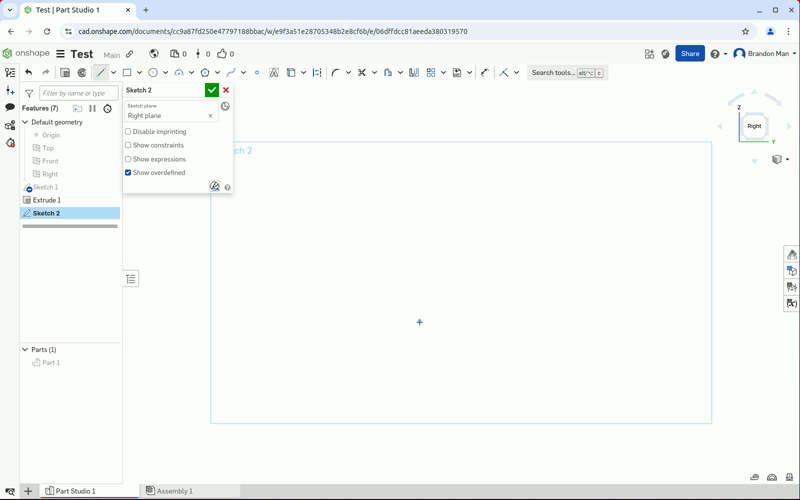
key_down(shift)
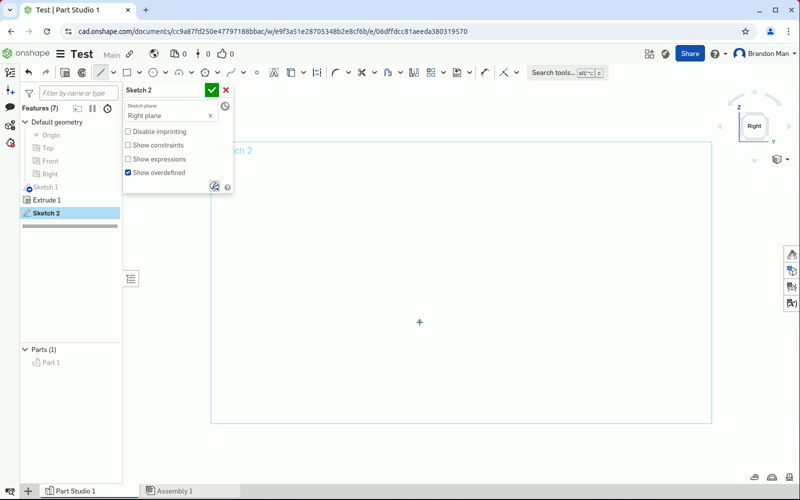
mouse_move(505, 321)
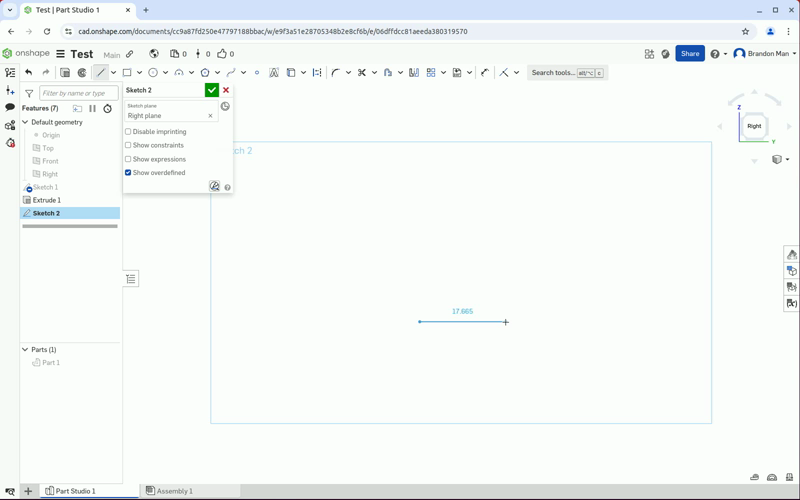
click(505, 321)
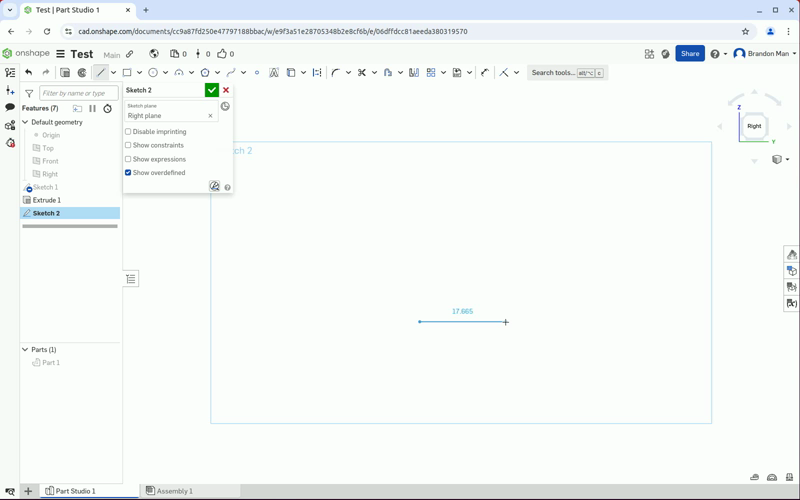
key_up(shift)
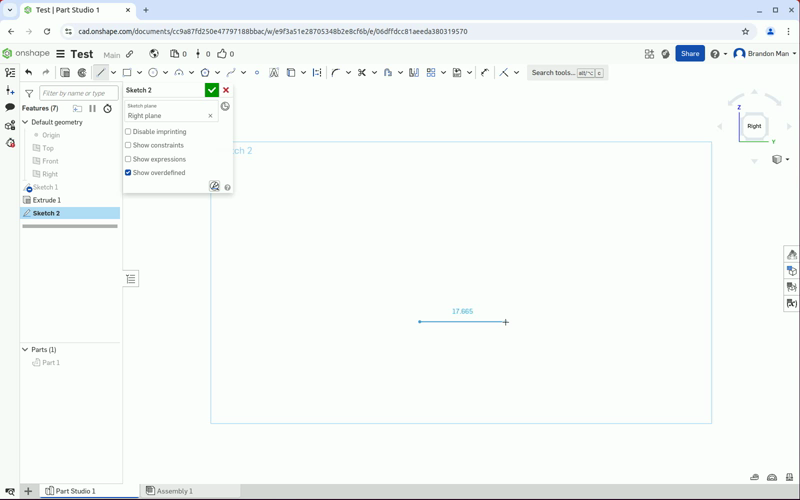
key_down(shift)
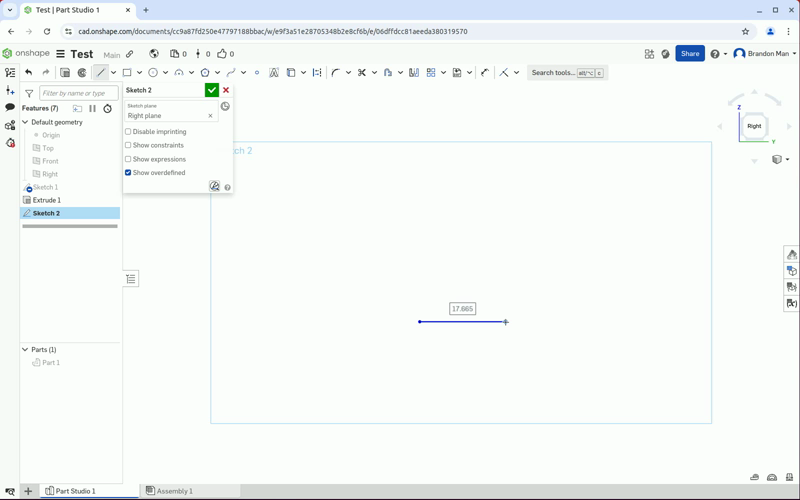
mouse_move(505, 199)
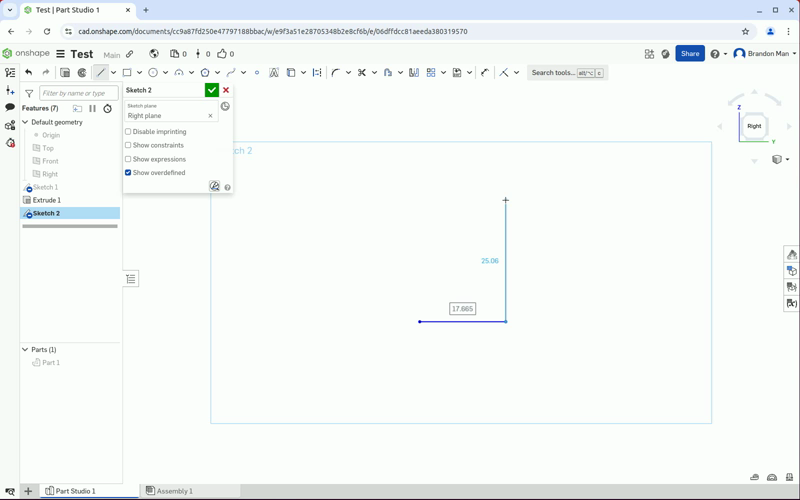
click(505, 199)
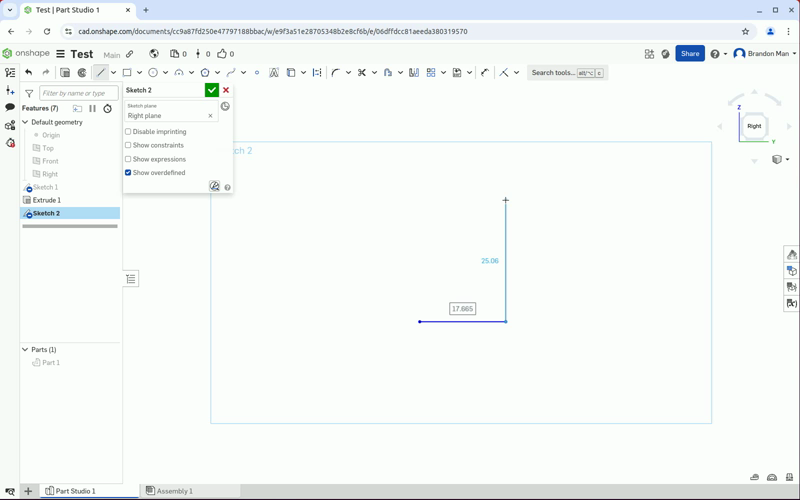
key_up(shift)
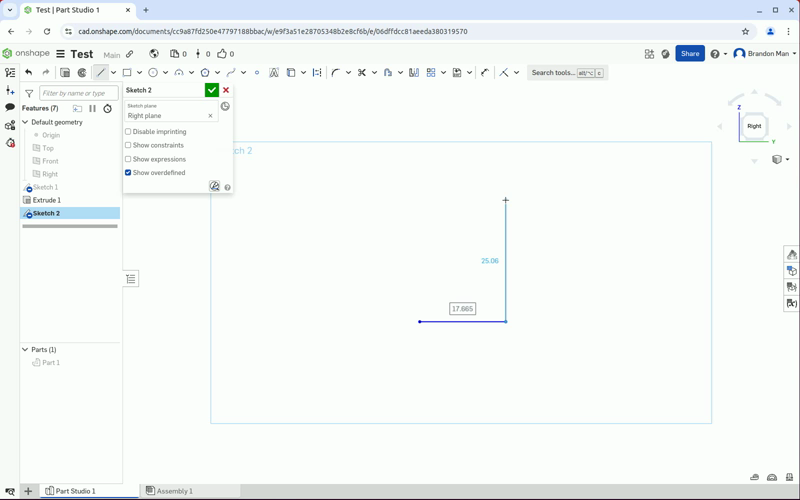
key_down(shift)
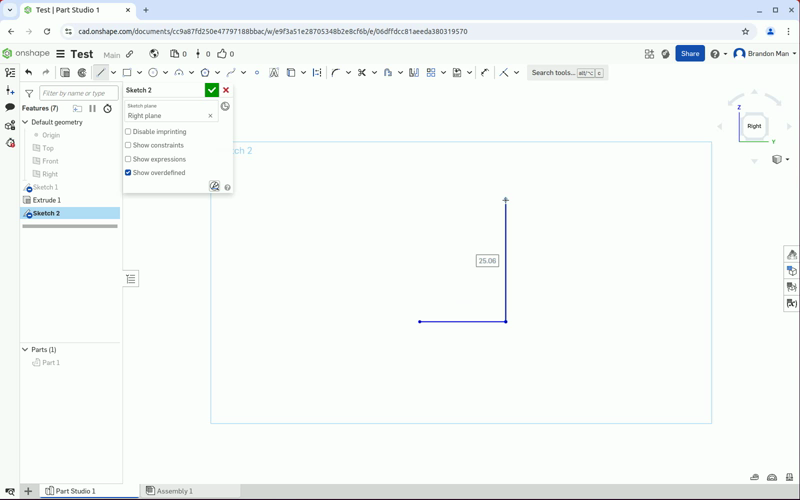
mouse_move(419, 199)
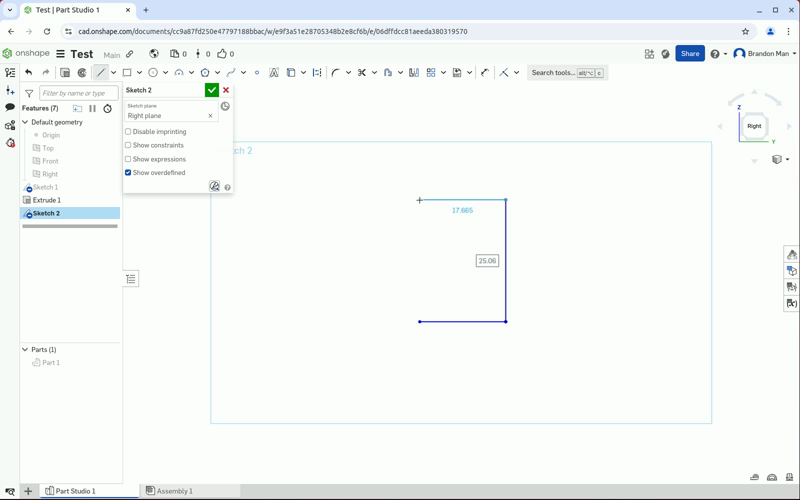
click(419, 199)
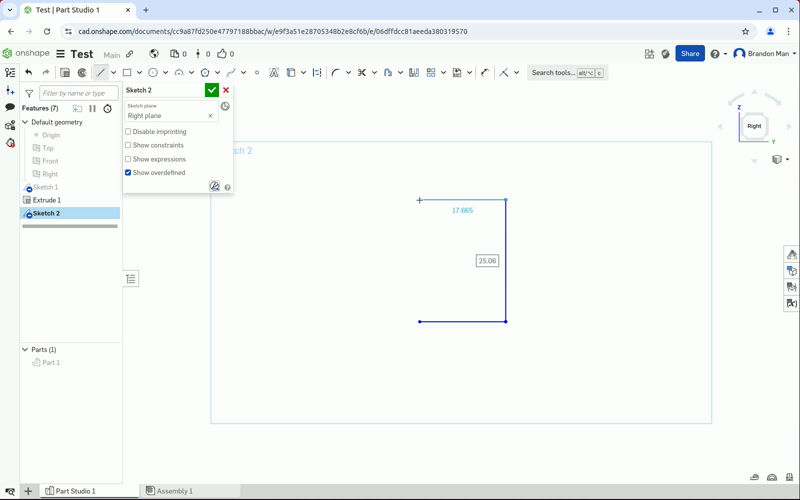
key_up(shift)
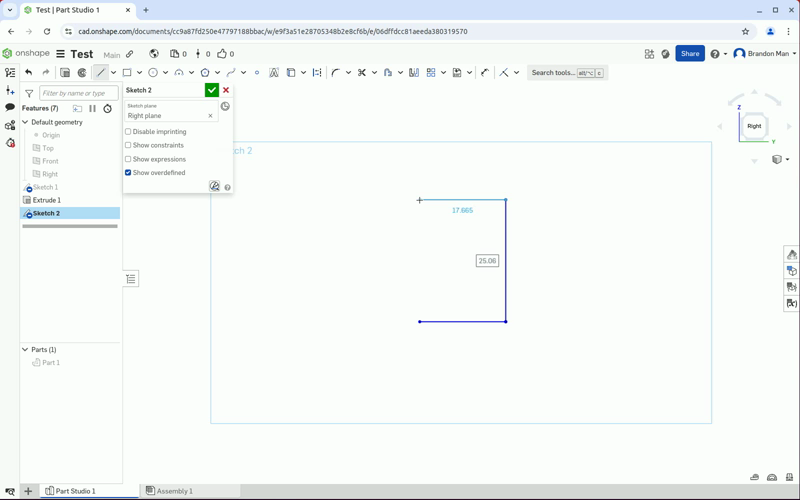
key_down(shift)
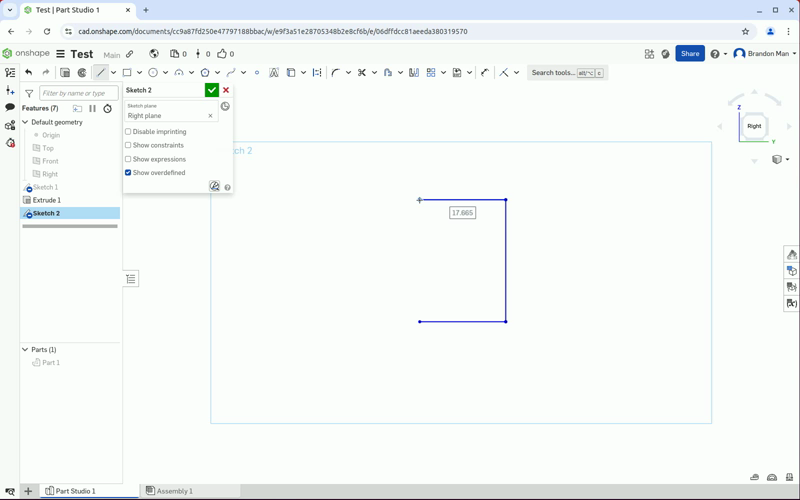
mouse_move(419, 321)
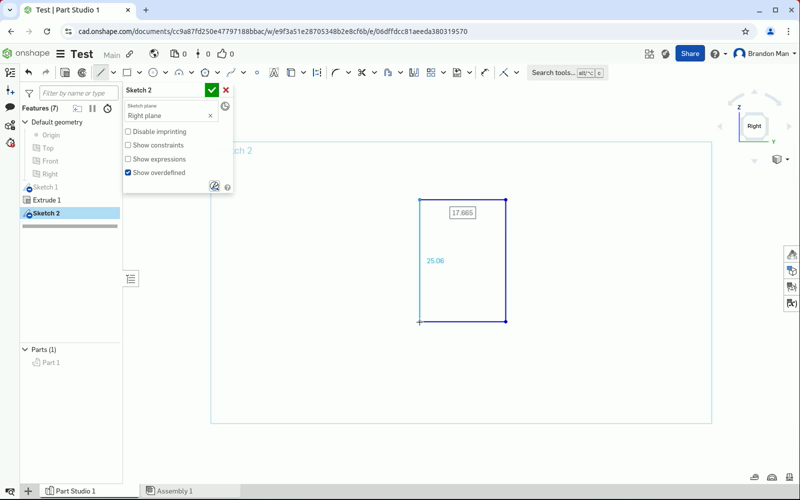
key_up(shift)
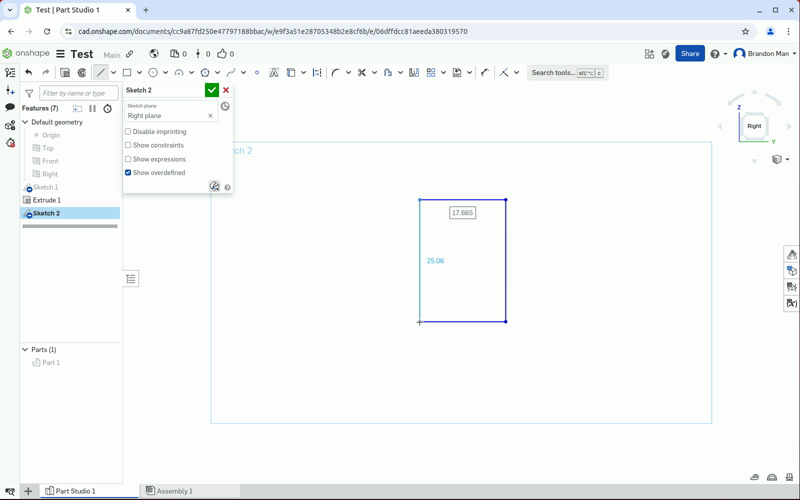
click(419, 321)
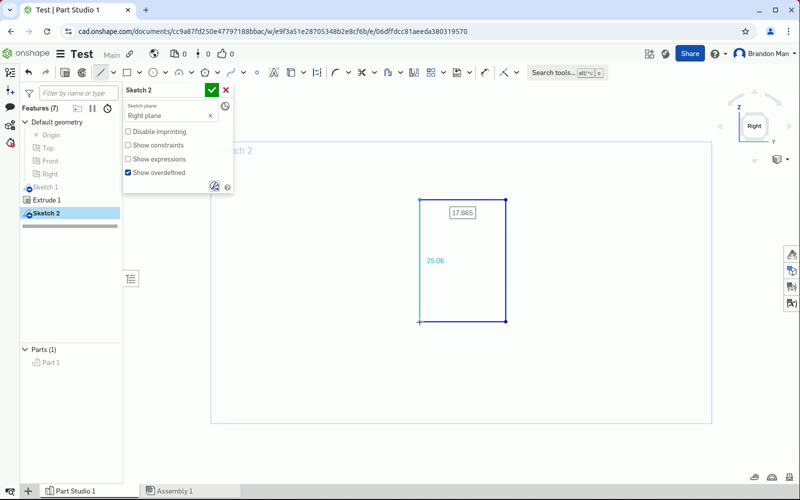
key(esc)
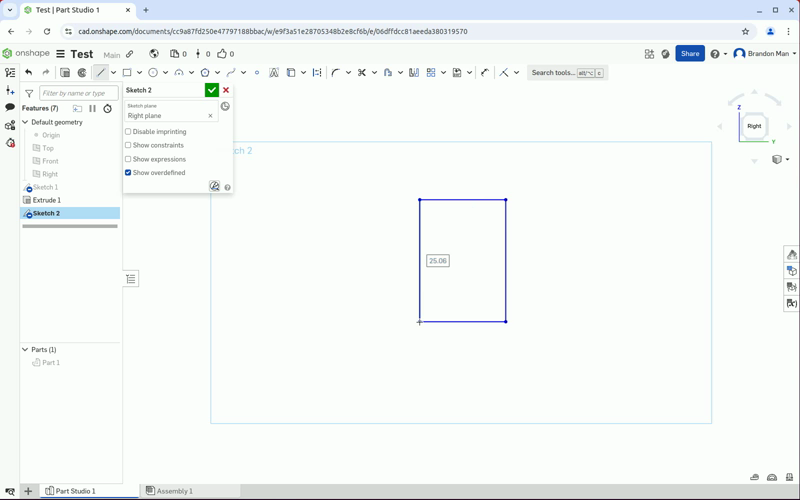
key(c)
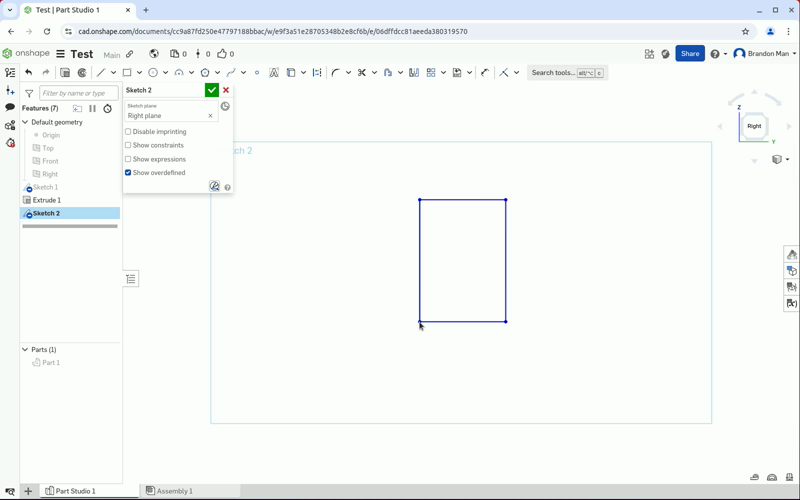
key_down(shift)
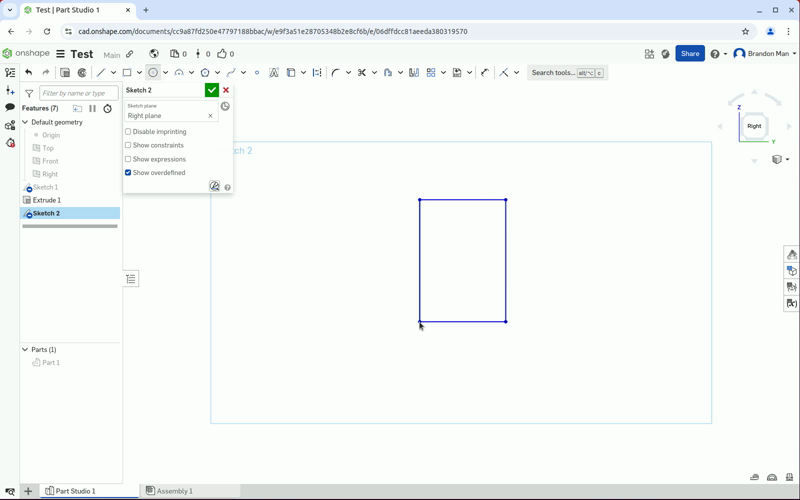
mouse_move(460, 257)
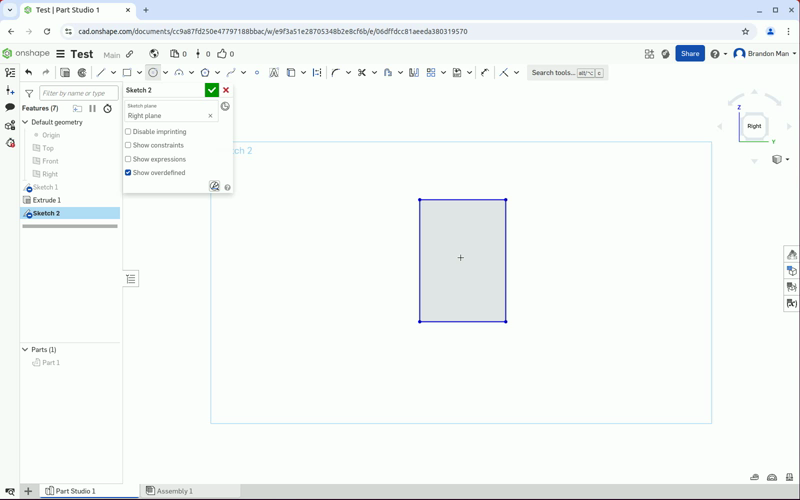
click(460, 257)
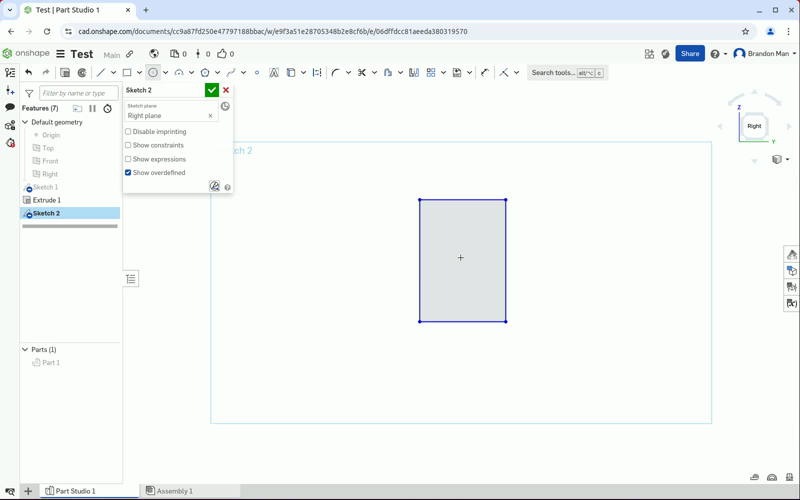
key_up(shift)
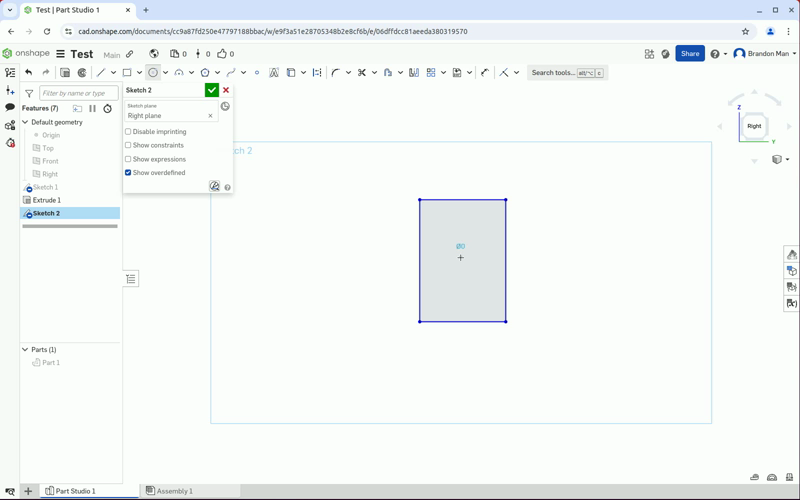
mouse_move(483, 257)
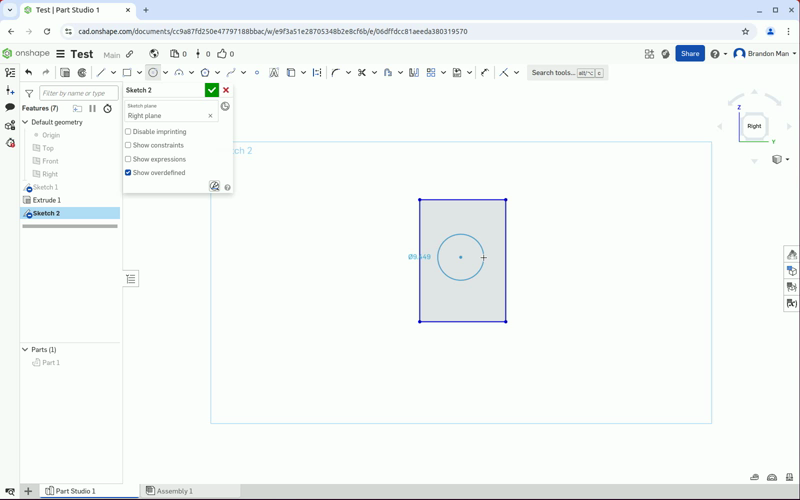
click(483, 257)
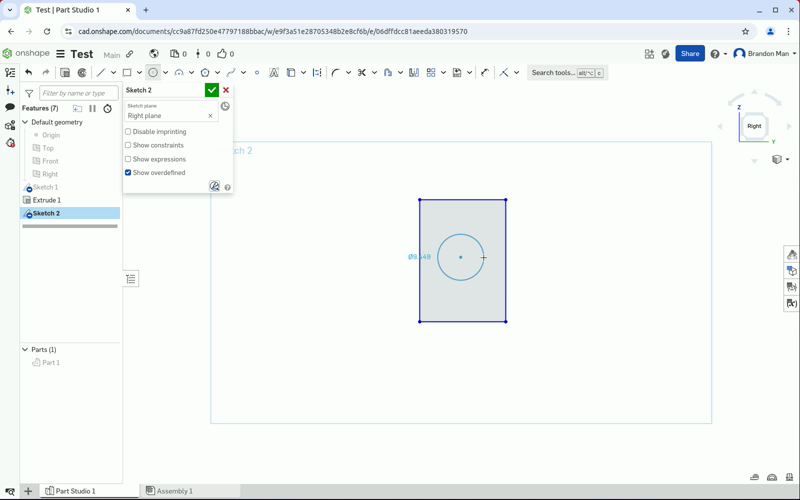
key(esc)
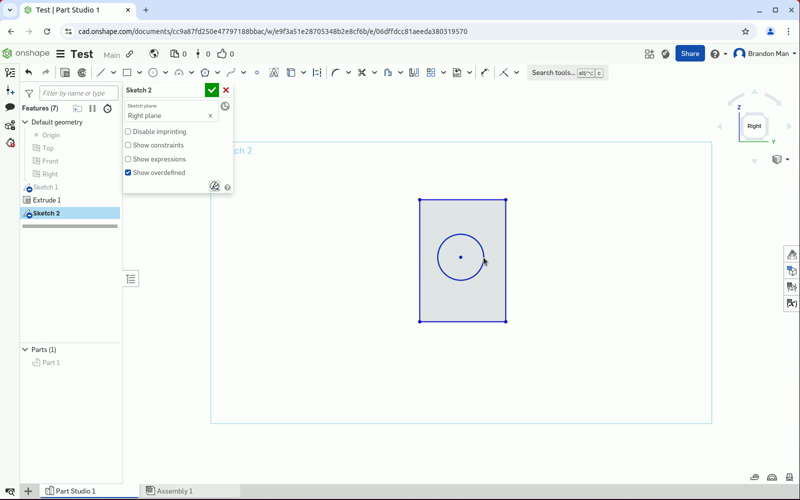
mouse_move(428, 207)
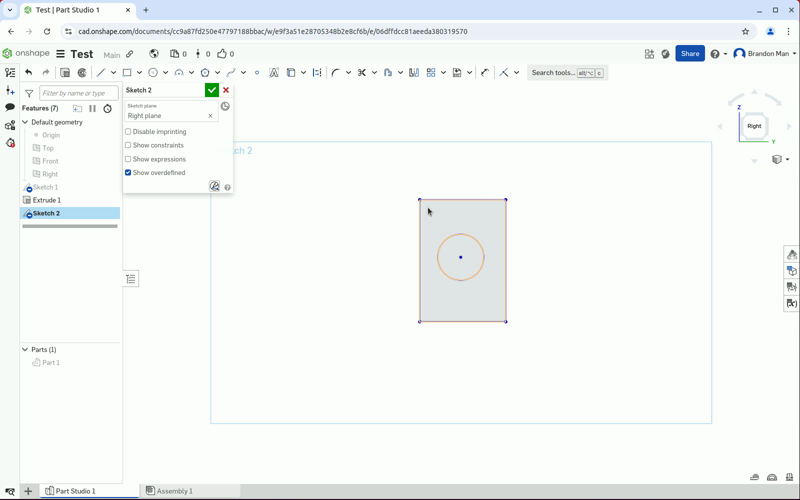
click(428, 207)
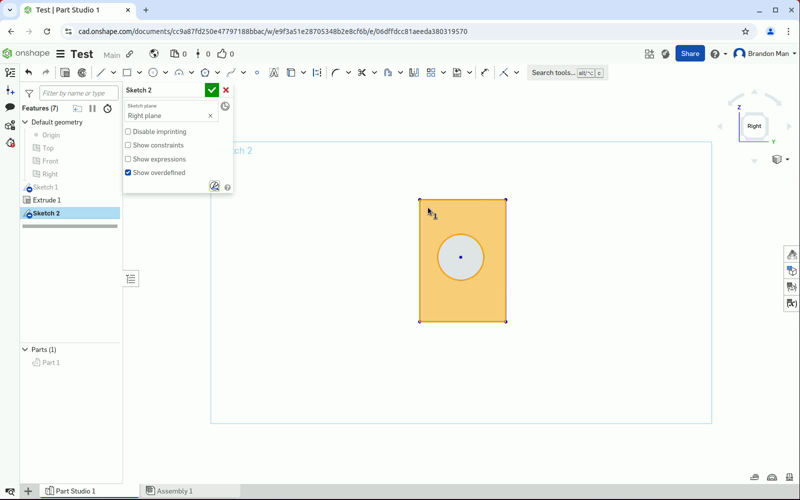
mouse_move(73, 352)
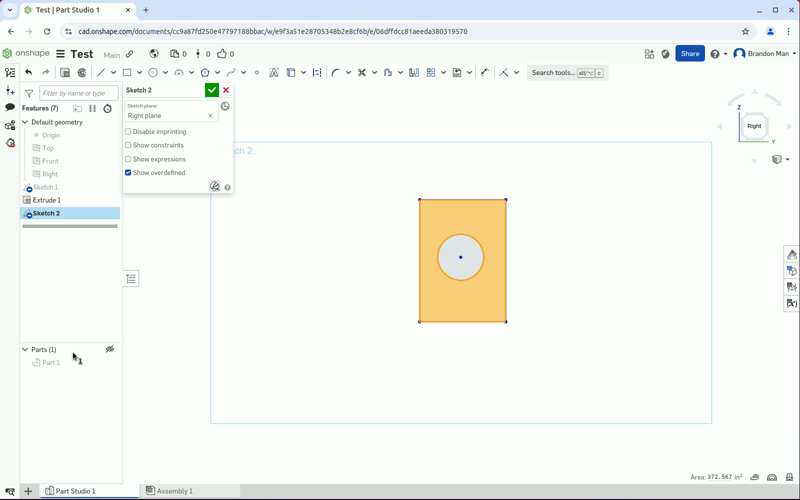
key(shift+y)
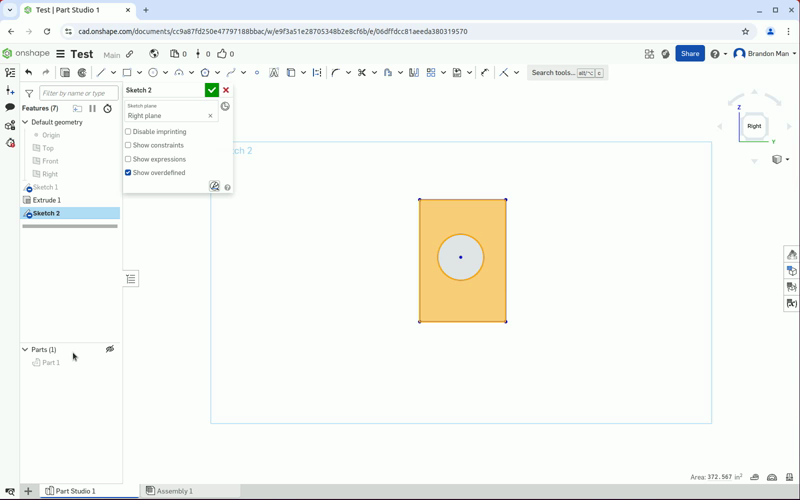
key(shift+e)
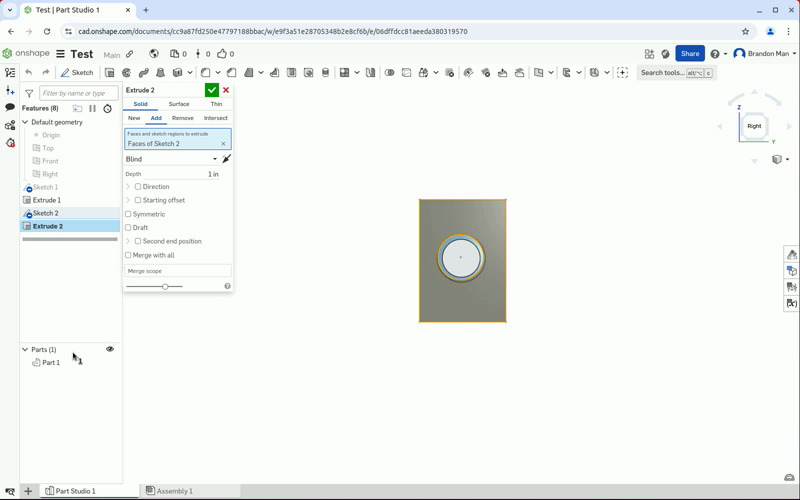
mouse_move(143, 106)
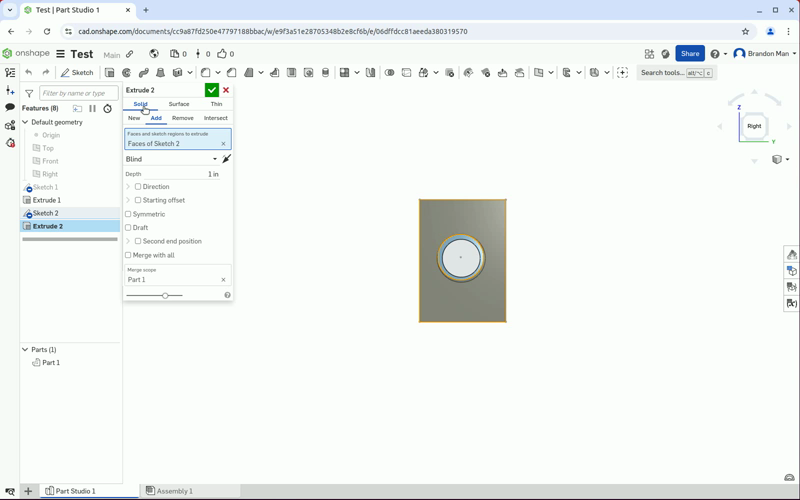
click(143, 106)
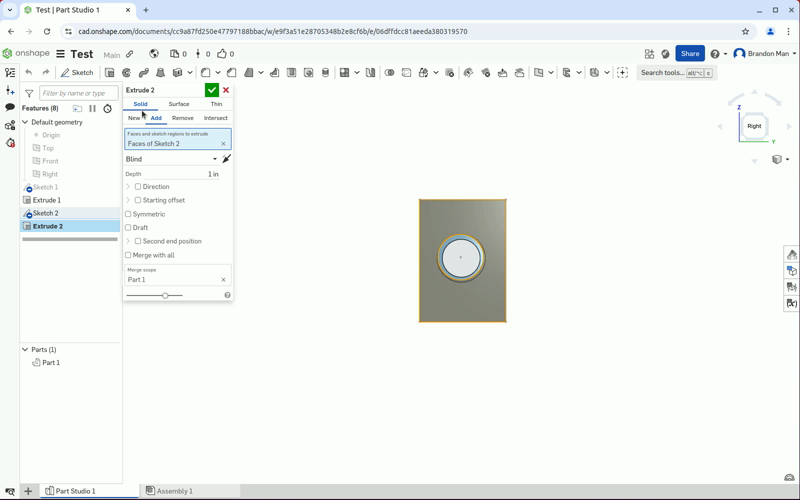
mouse_move(137, 120)
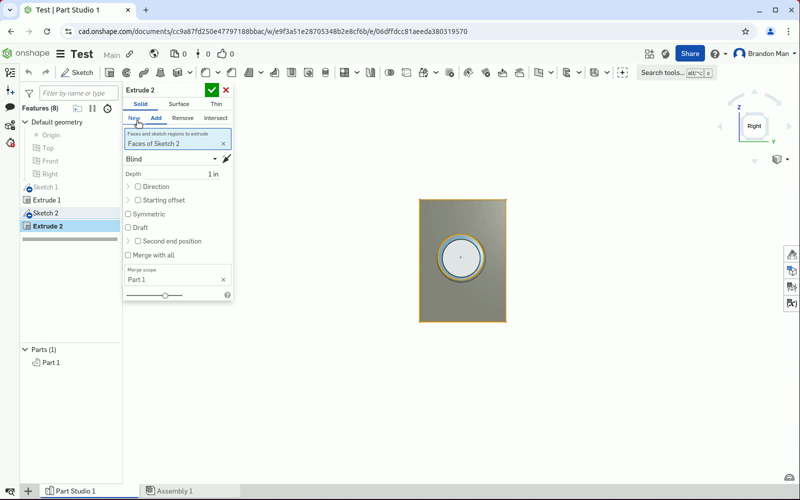
click(137, 120)
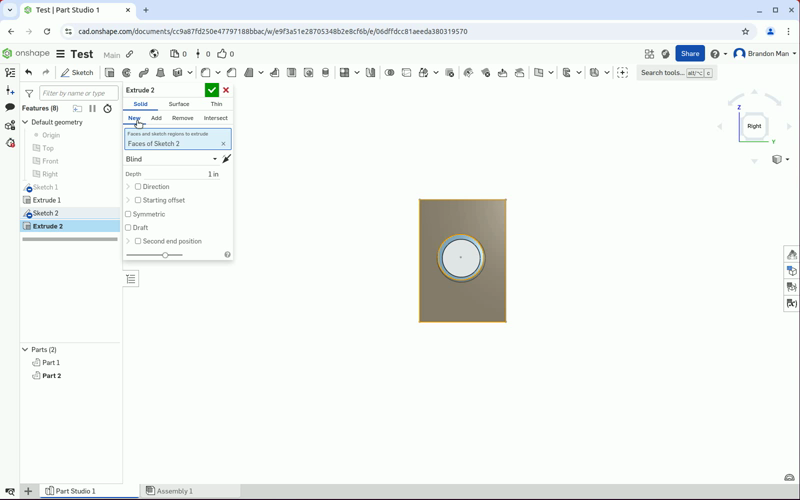
key(tab, 4)
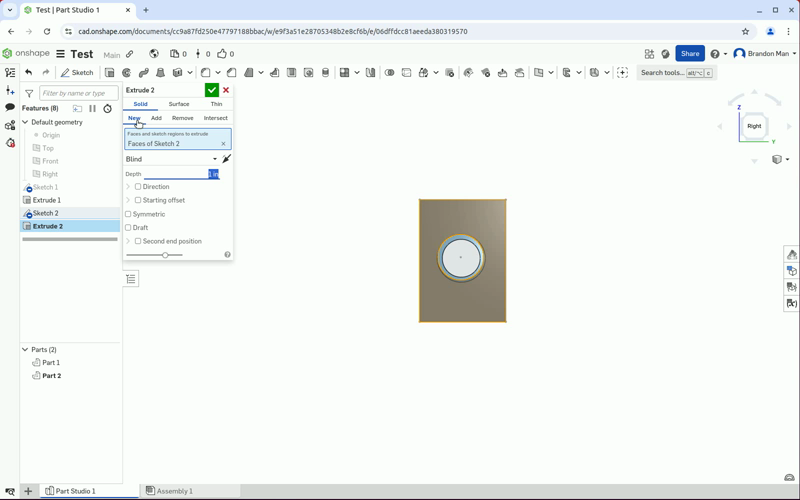
text(11.554)
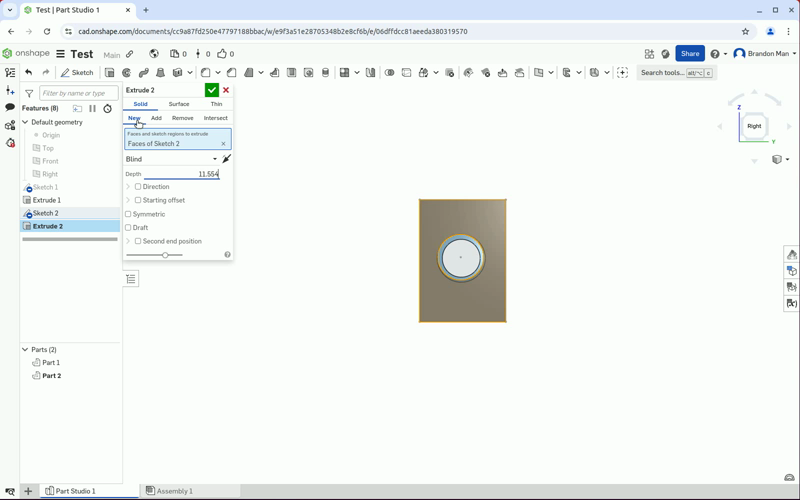
key(enter)
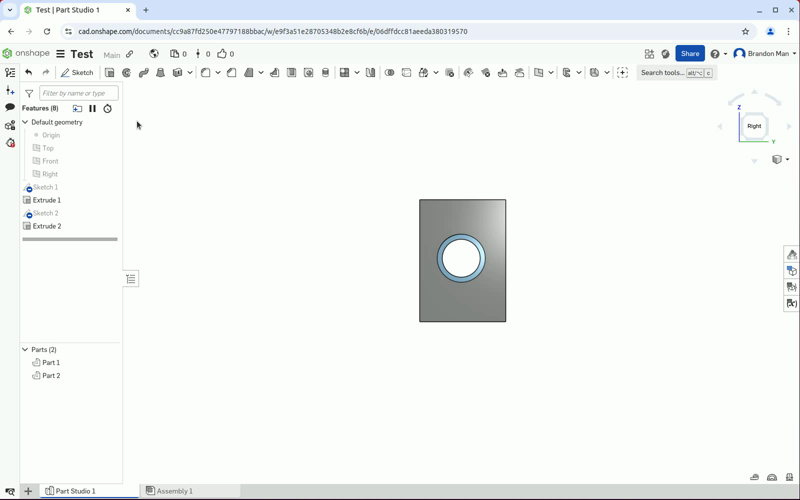
key(shift+h)
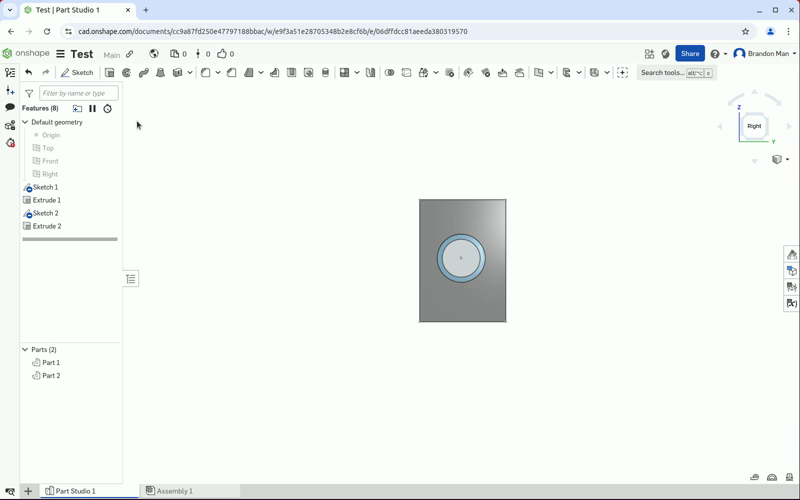
key(shift+h)
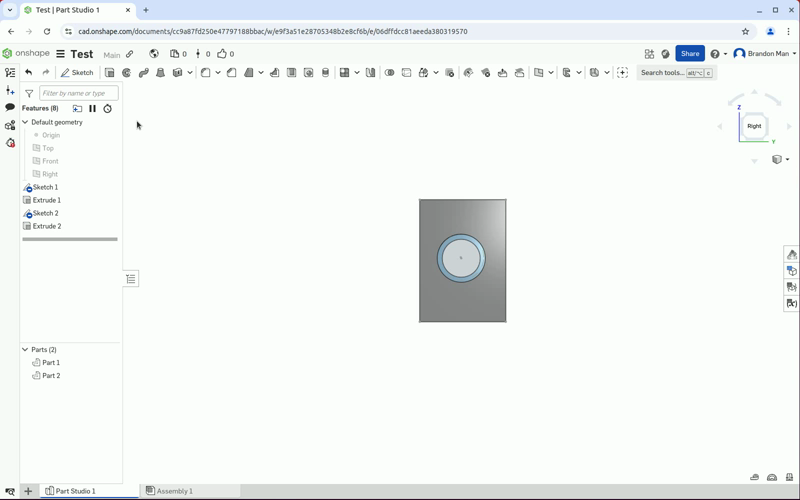
key(shift+7)
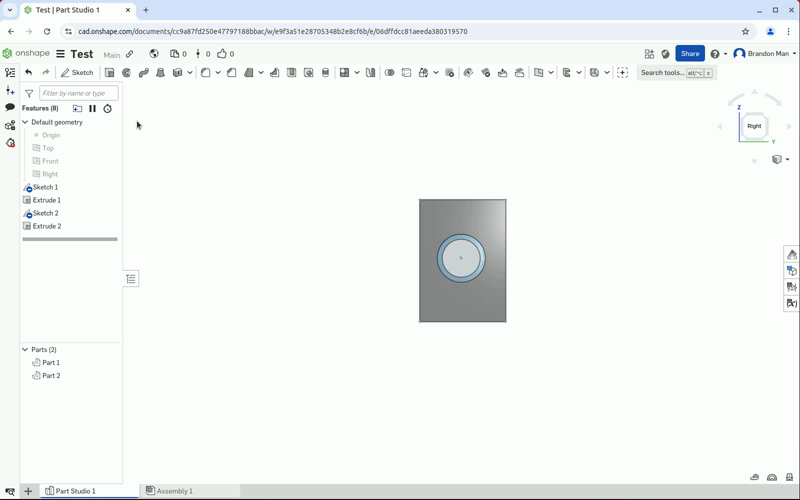
key(right, 2)
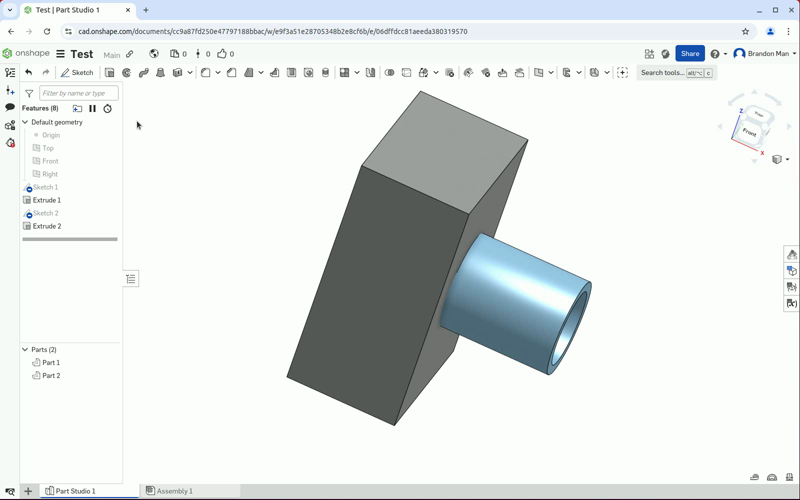
key(down, 2)
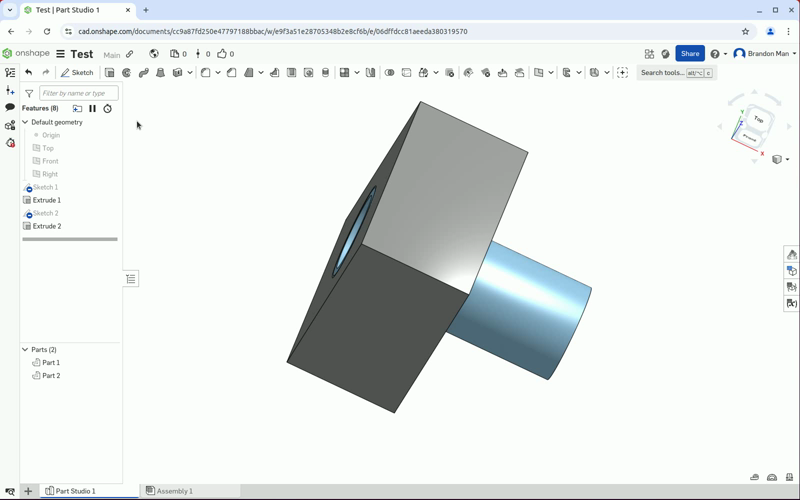
key(up, 2)
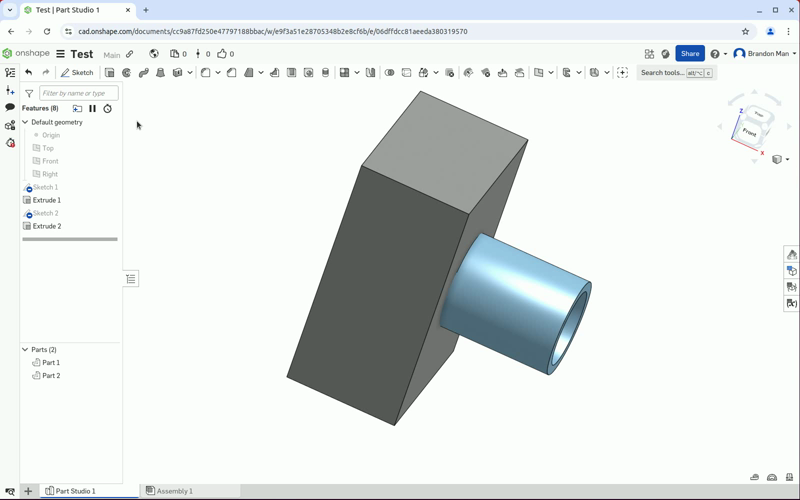
key(left, 2)
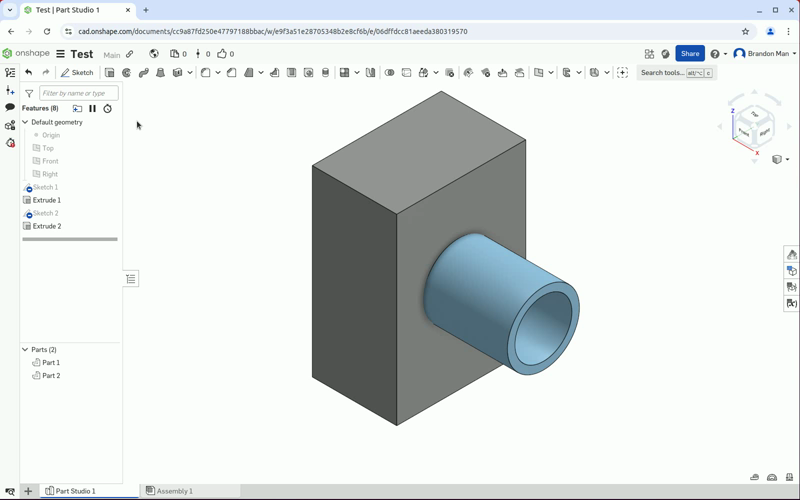
mouse_move(73, 189)
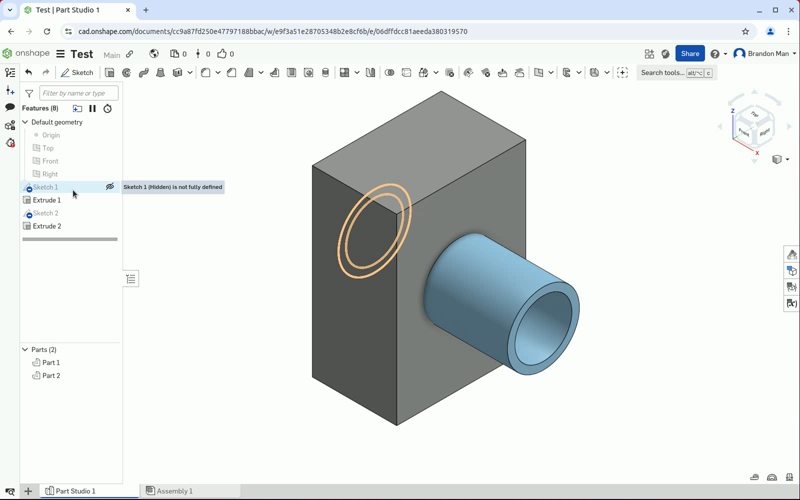
click(73, 189)